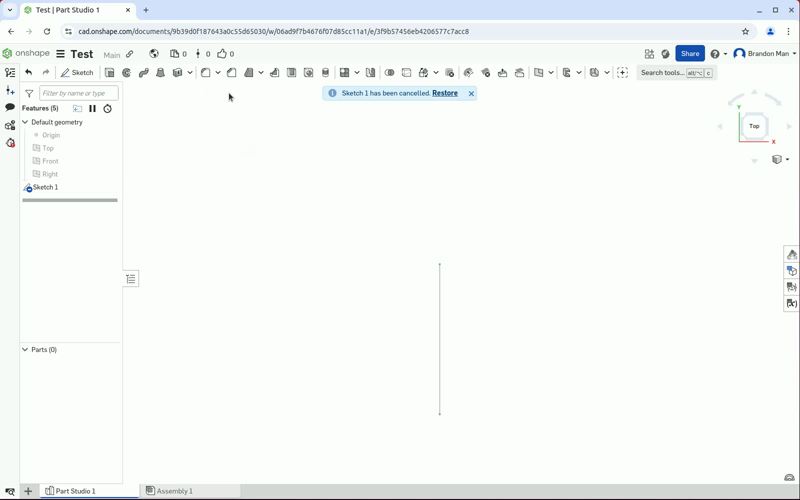
key(shift+h)
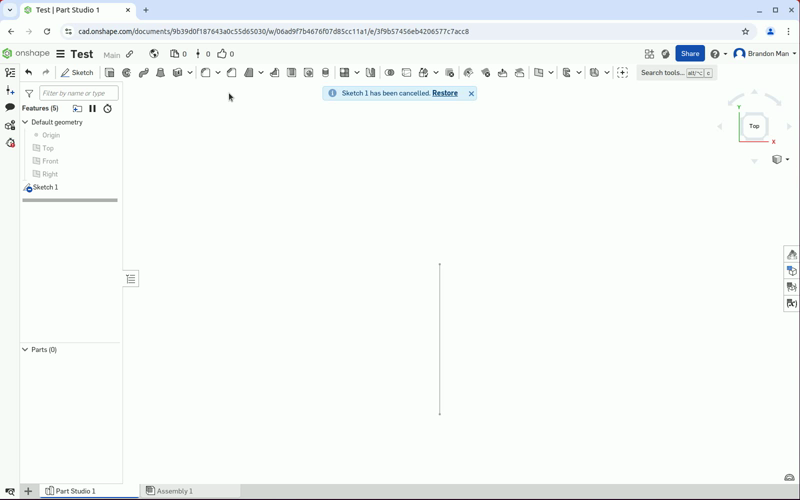
key(shift+s)
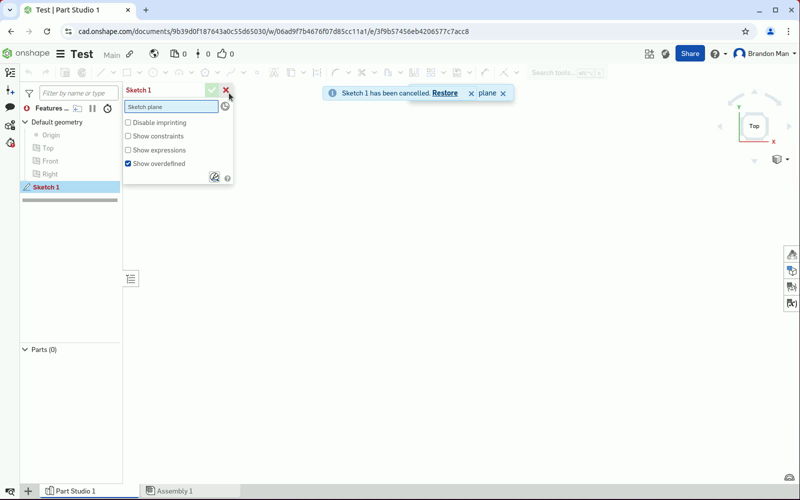
mouse_move(73, 150)
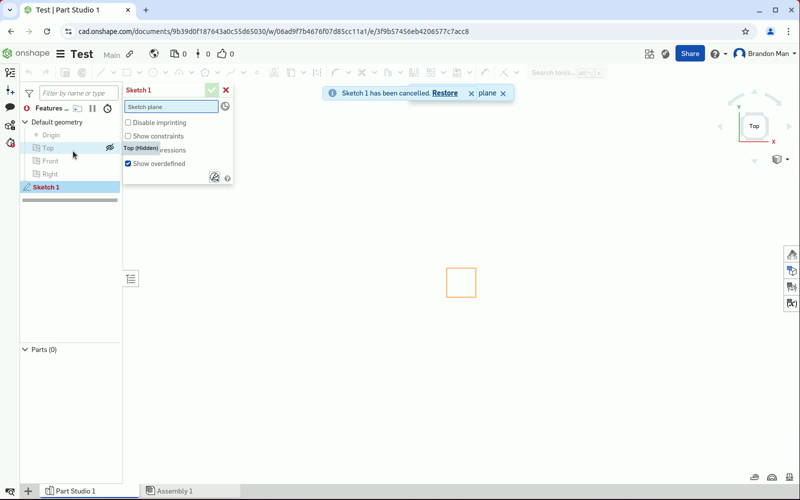
click(73, 150)
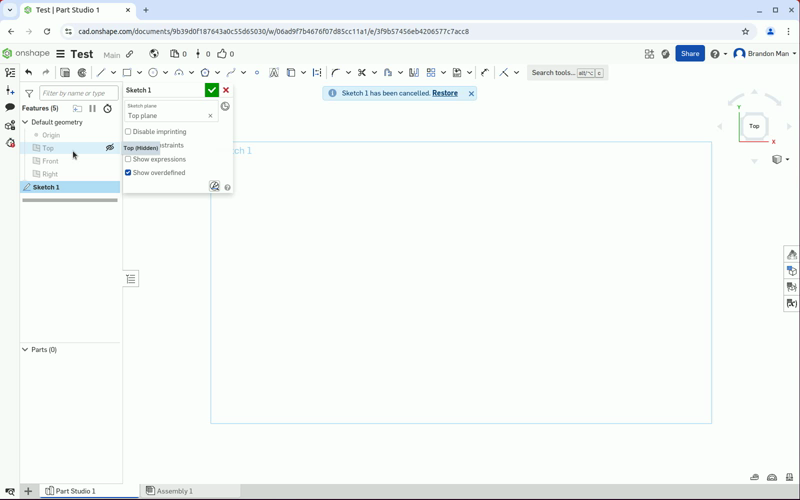
mouse_move(73, 352)
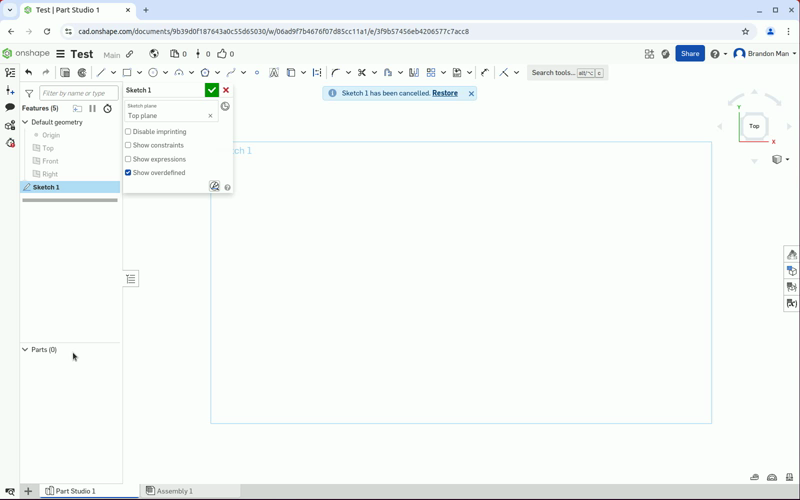
key(y)
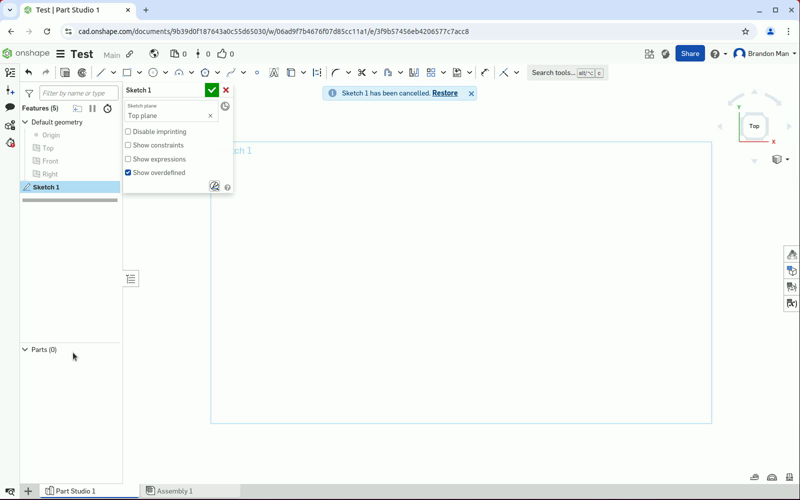
key(l)
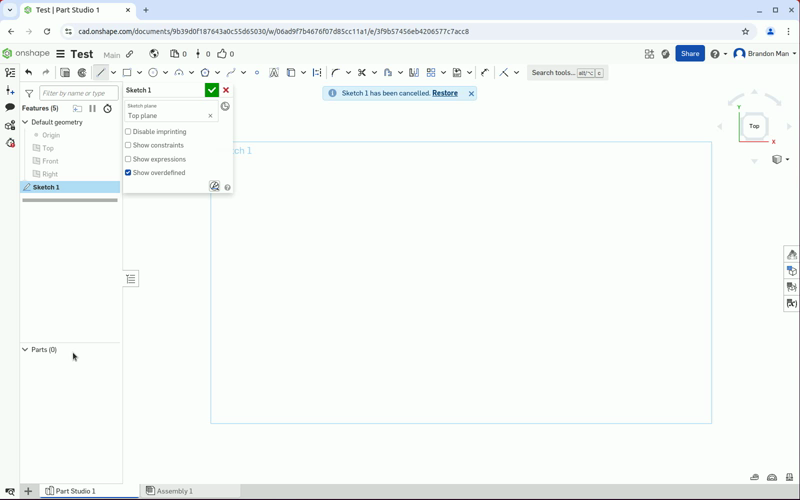
key_down(shift)
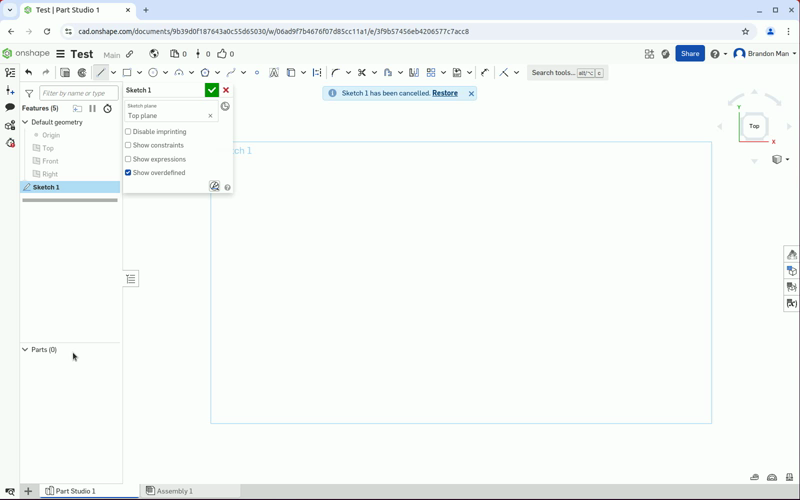
mouse_move(460, 282)
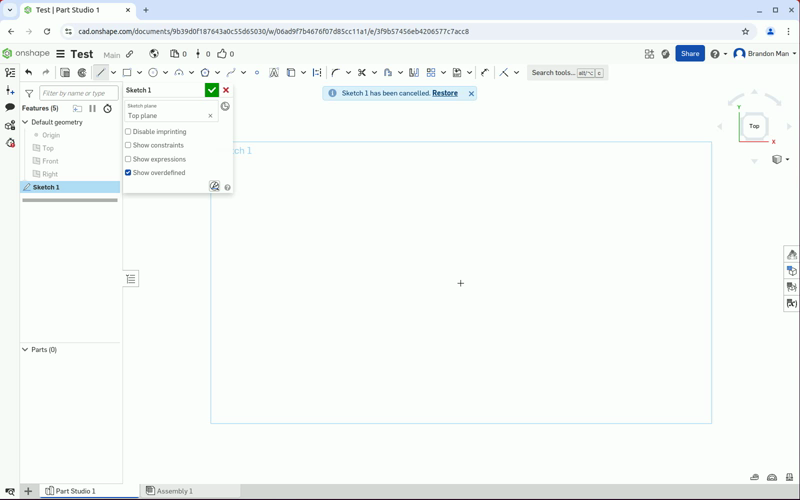
click(460, 282)
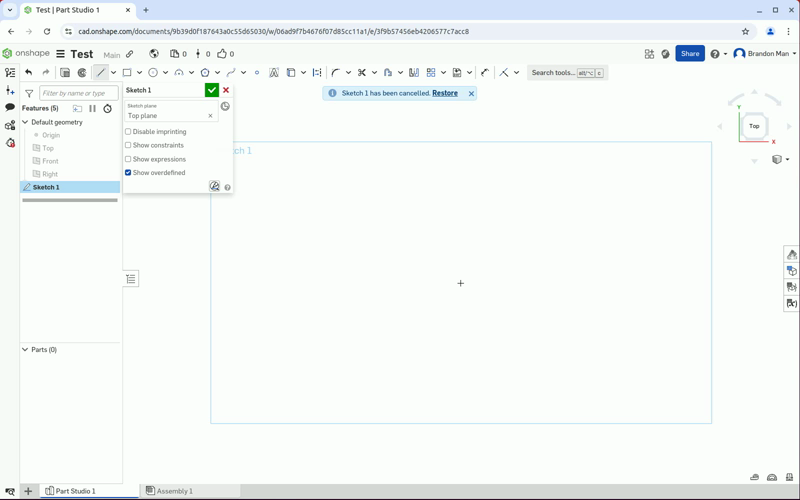
key_up(shift)
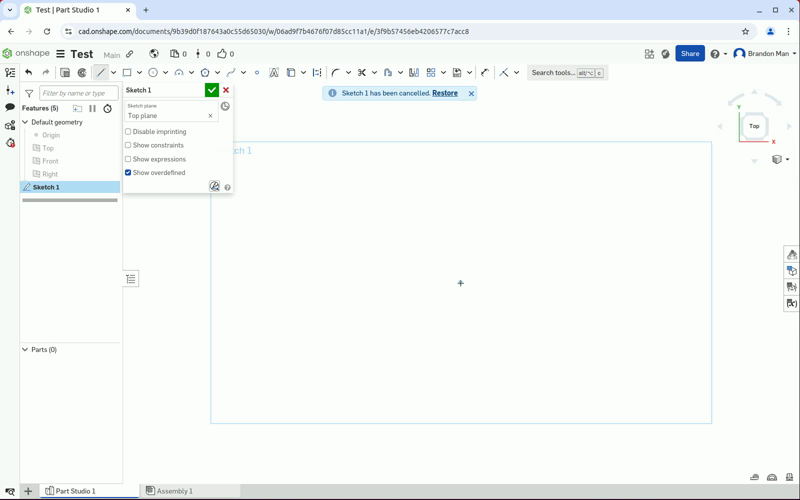
key_down(shift)
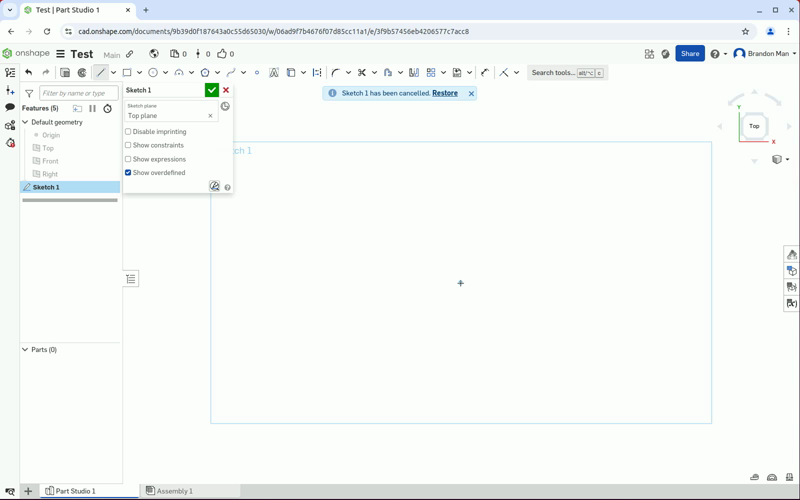
mouse_move(573, 282)
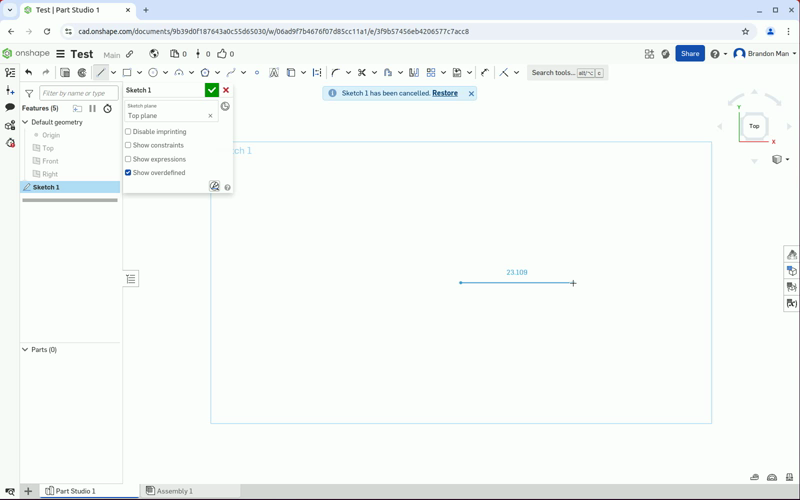
click(573, 282)
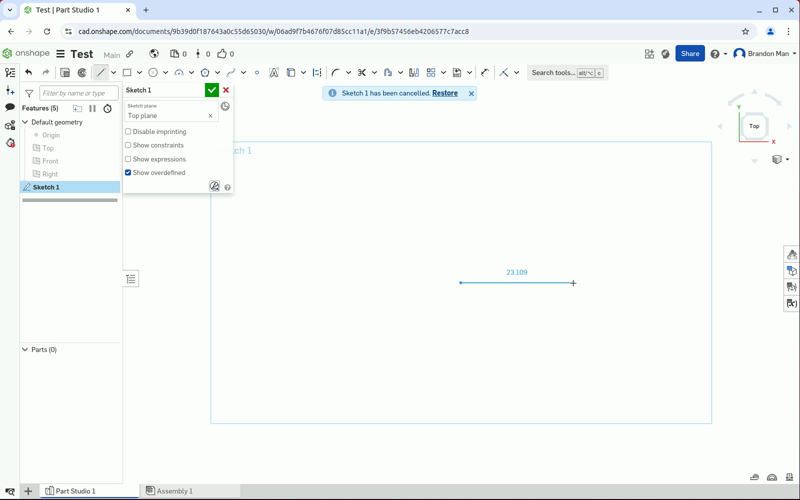
key_up(shift)
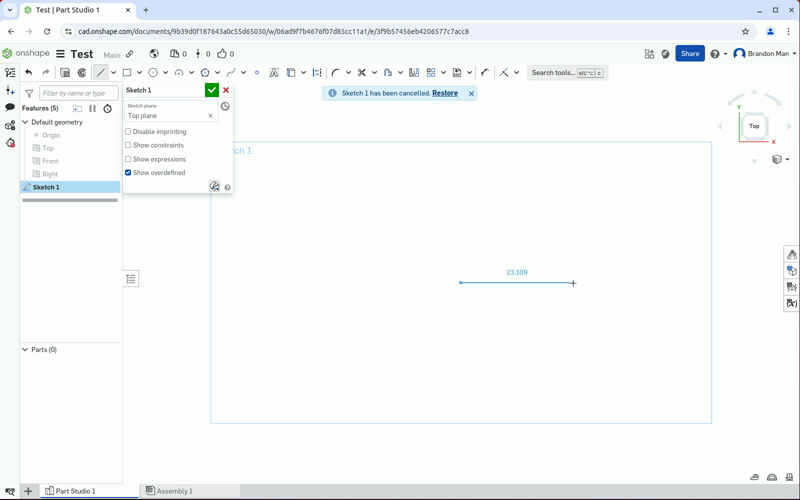
key_down(shift)
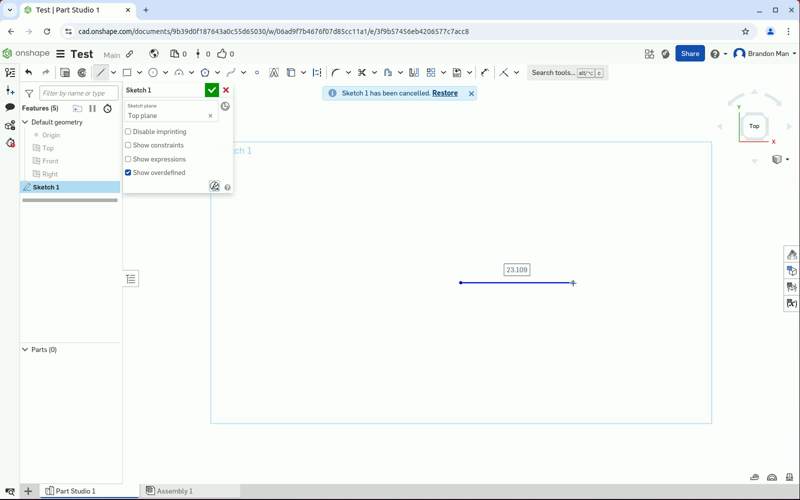
mouse_move(589, 282)
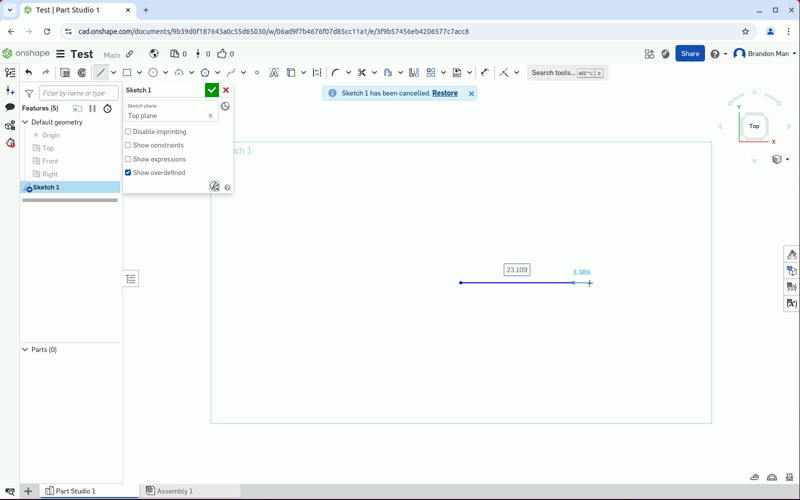
mouse_move(573, 245)
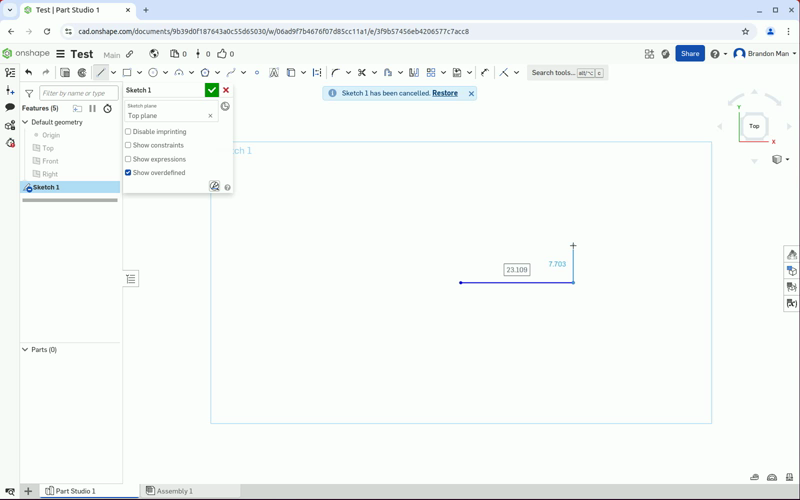
click(573, 245)
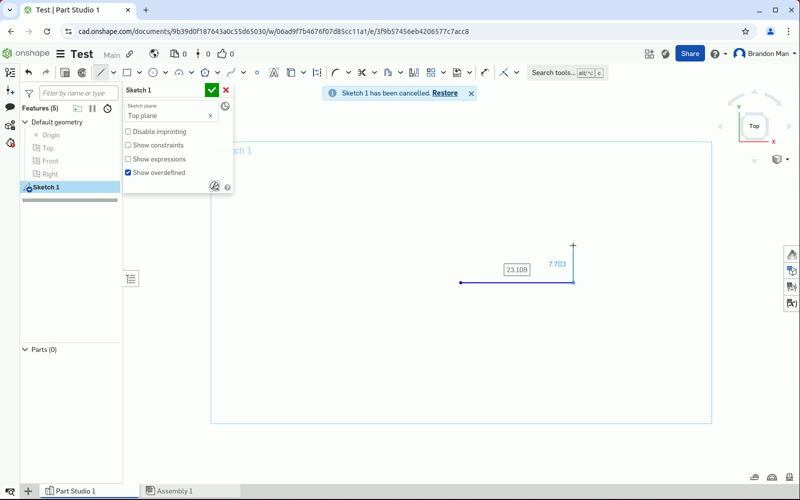
key_up(shift)
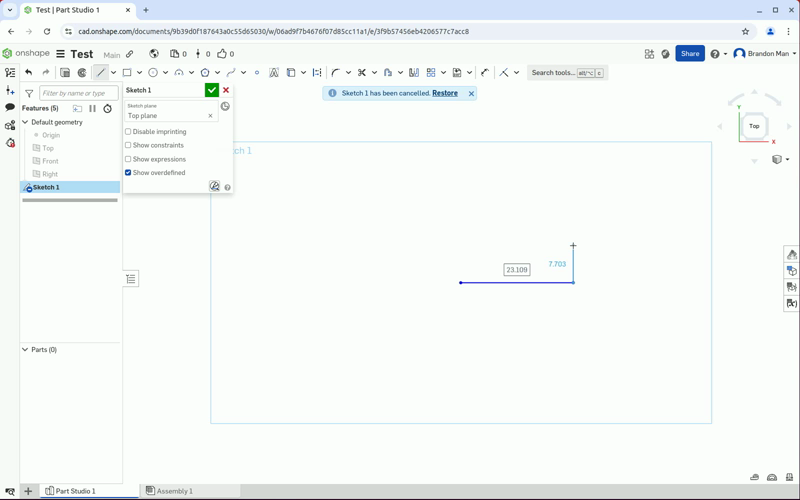
key(esc)
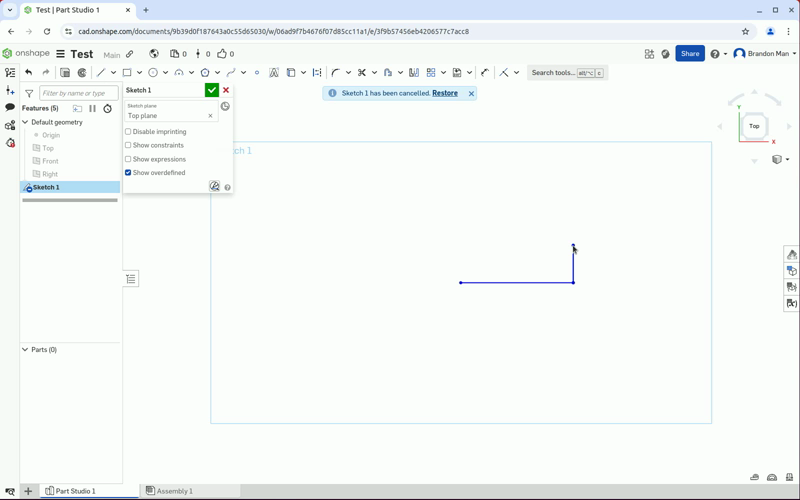
key(a)
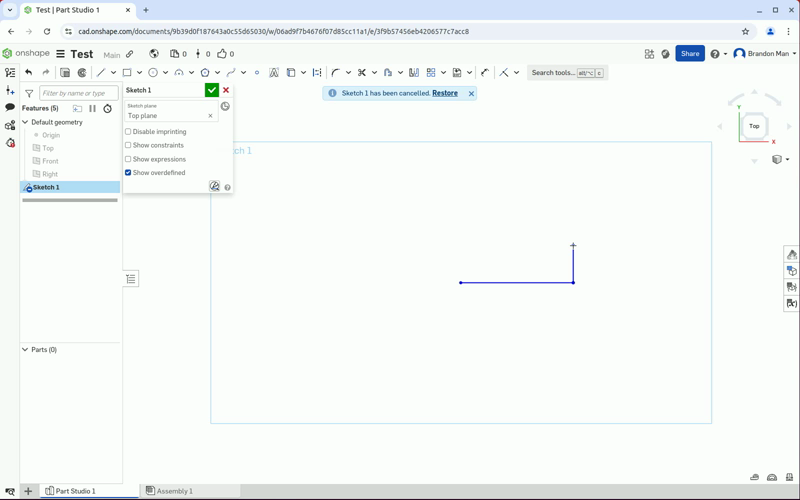
mouse_move(573, 245)
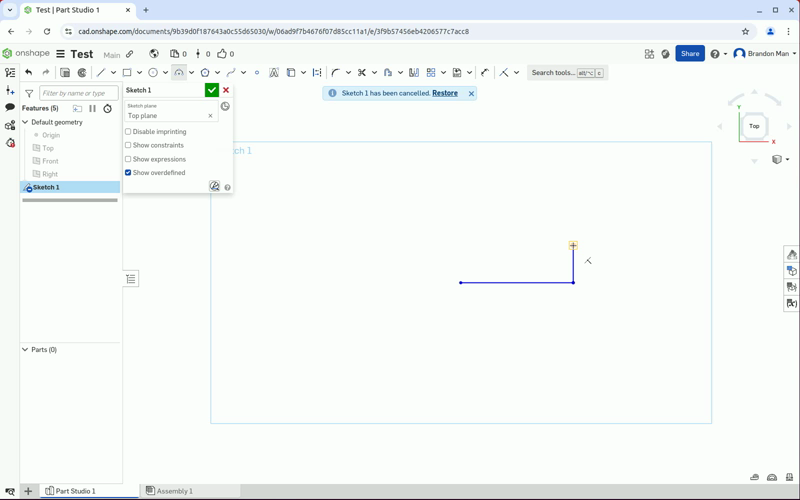
click(573, 245)
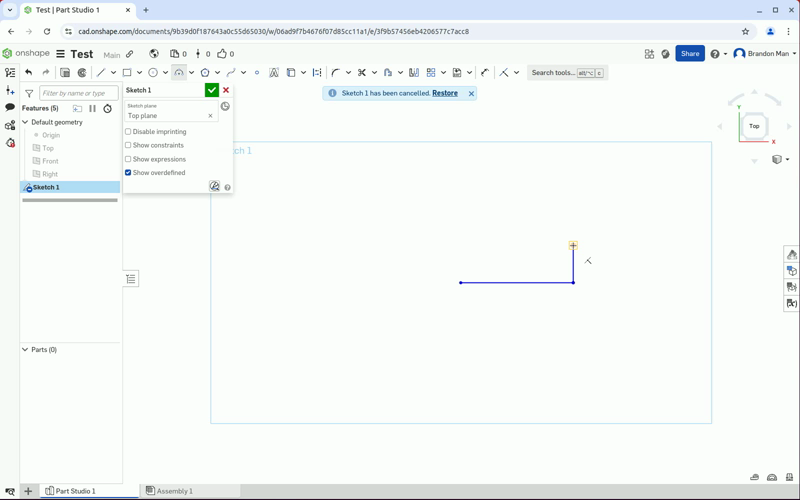
key_down(shift)
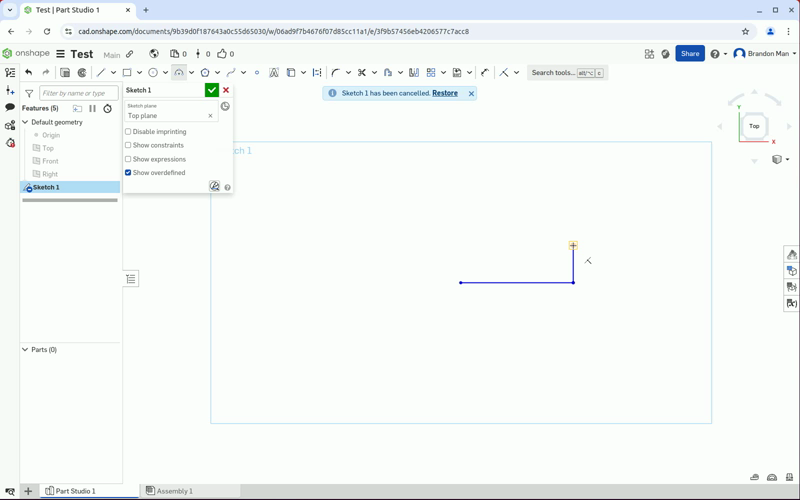
mouse_move(554, 200)
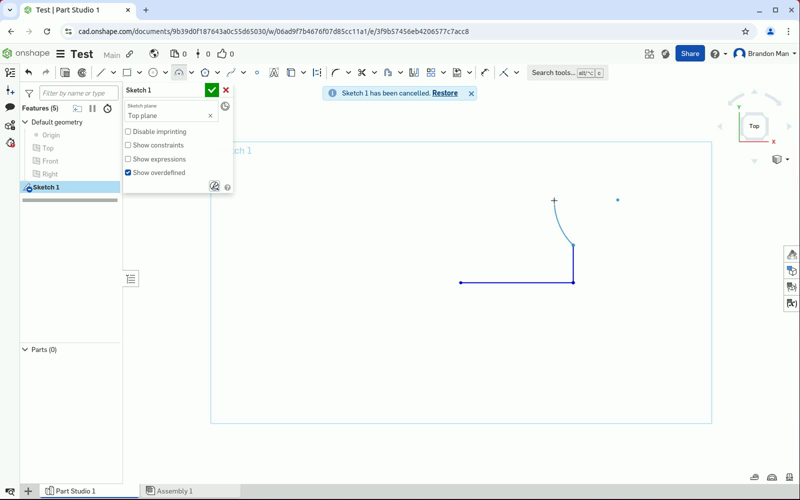
click(554, 200)
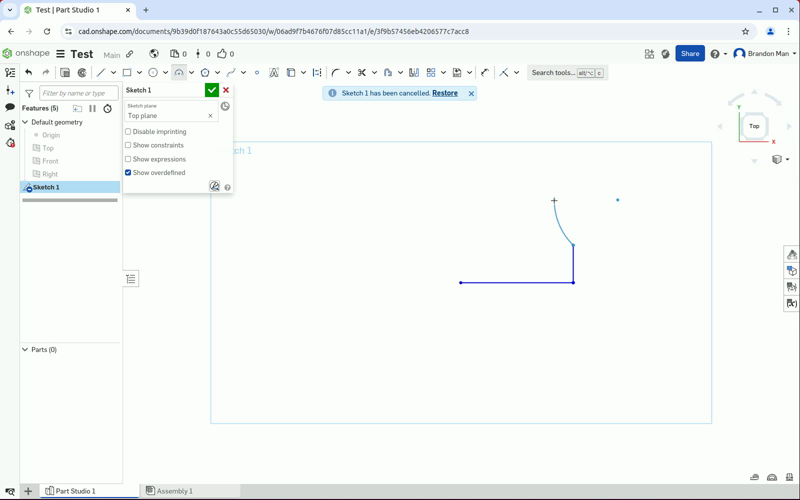
mouse_move(568, 220)
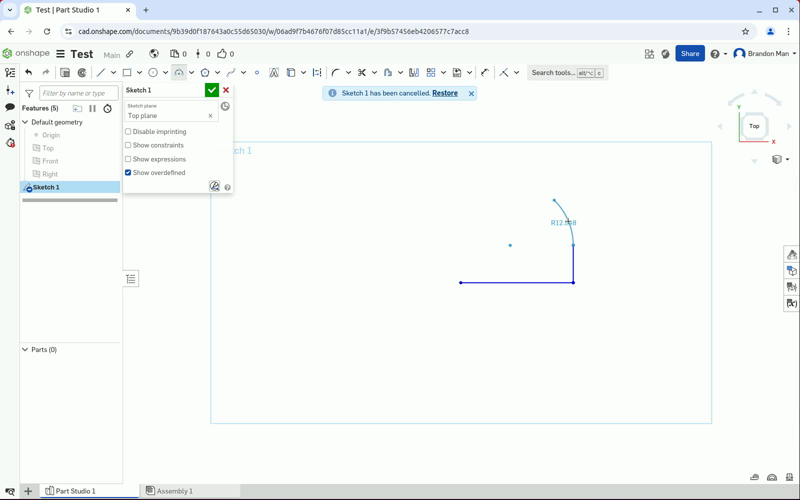
click(568, 220)
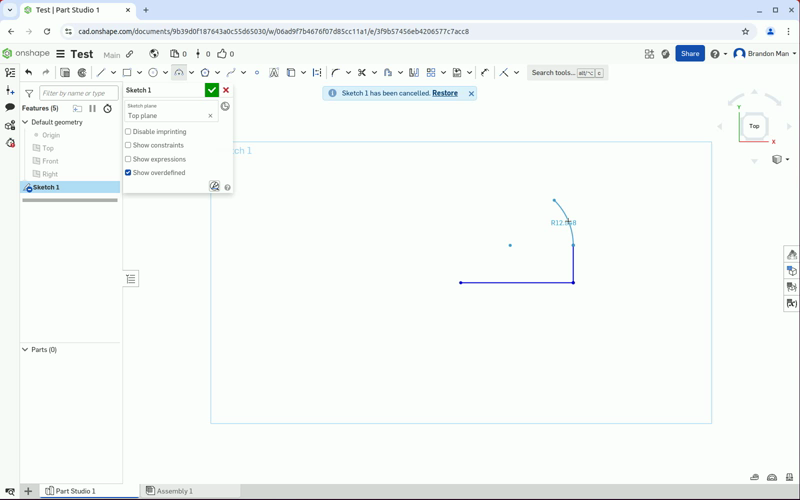
key_up(shift)
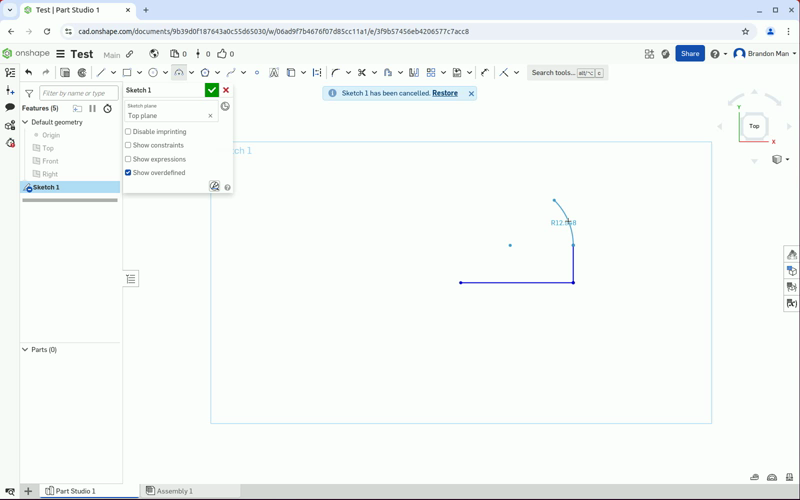
key(esc)
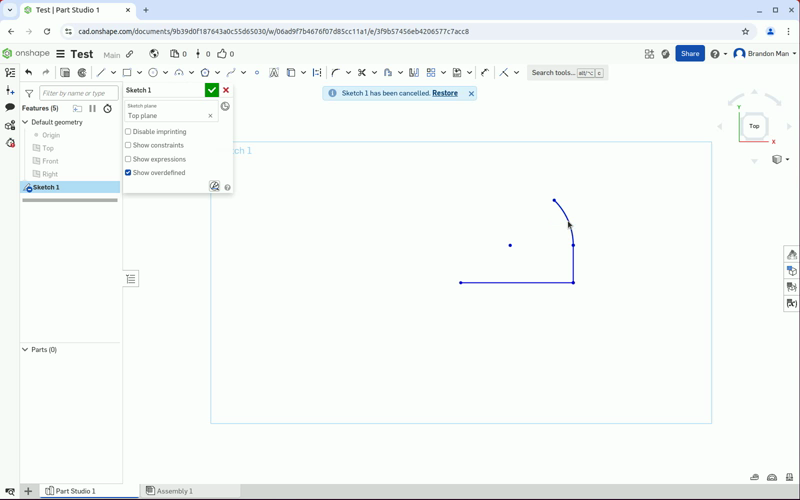
key(l)
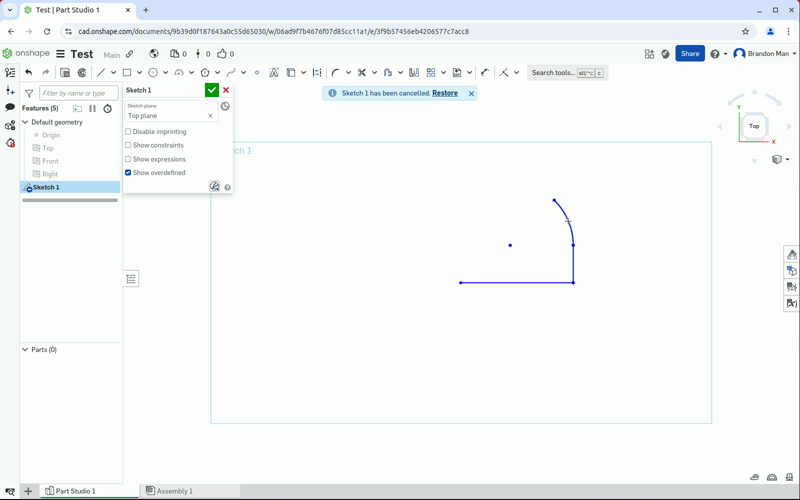
mouse_move(554, 200)
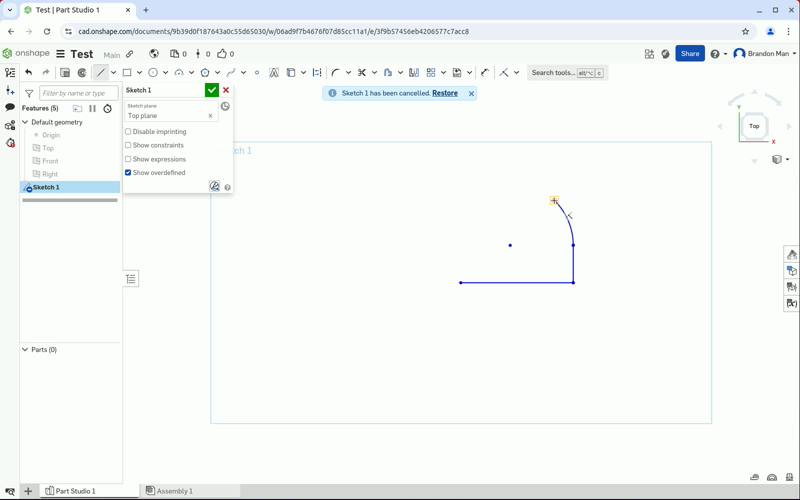
click(554, 200)
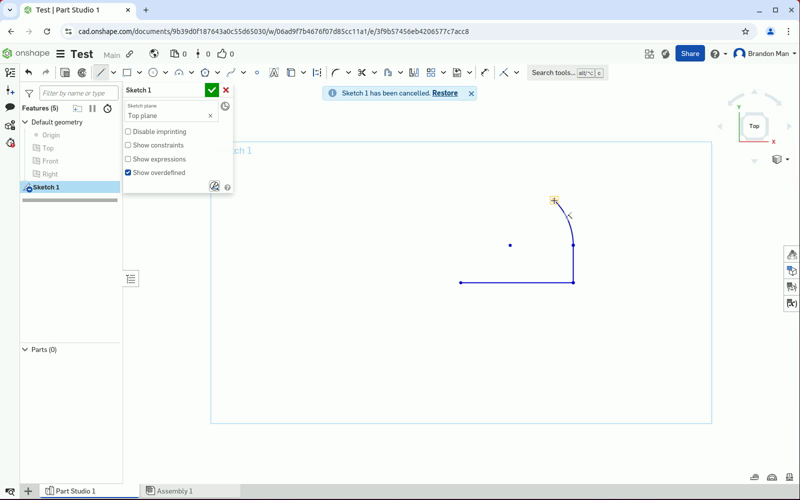
key_down(shift)
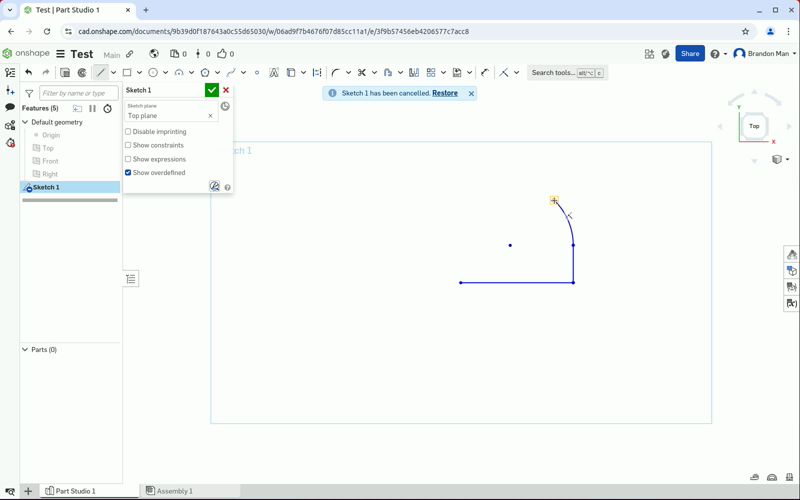
mouse_move(584, 200)
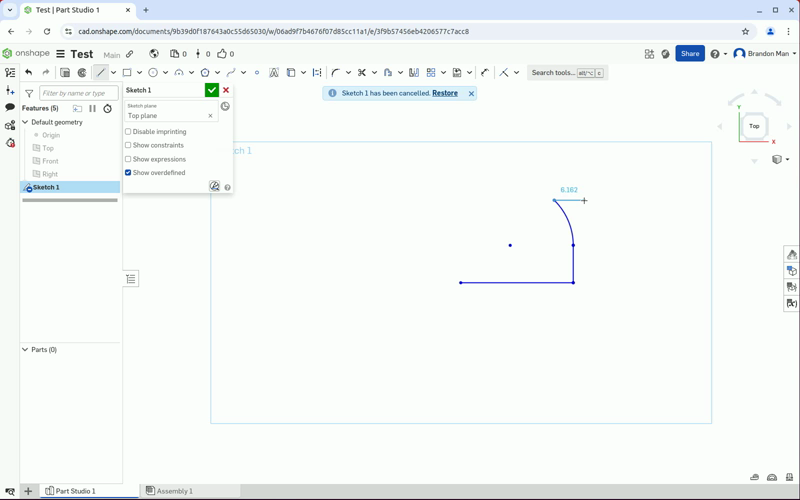
mouse_move(543, 189)
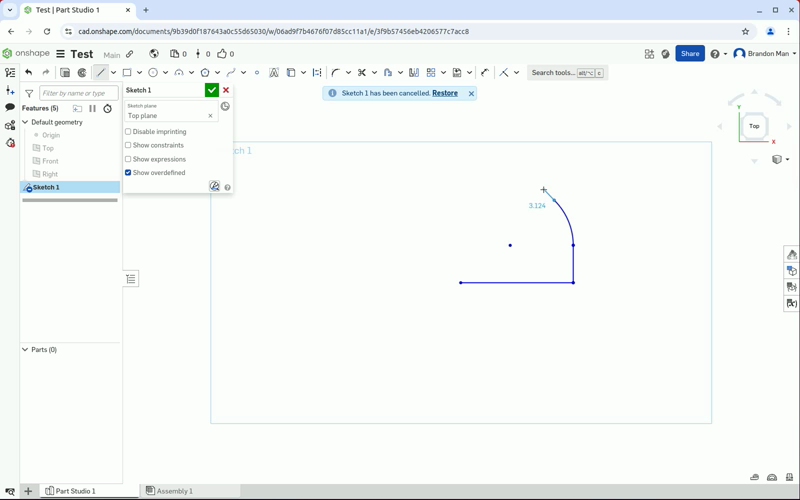
click(543, 189)
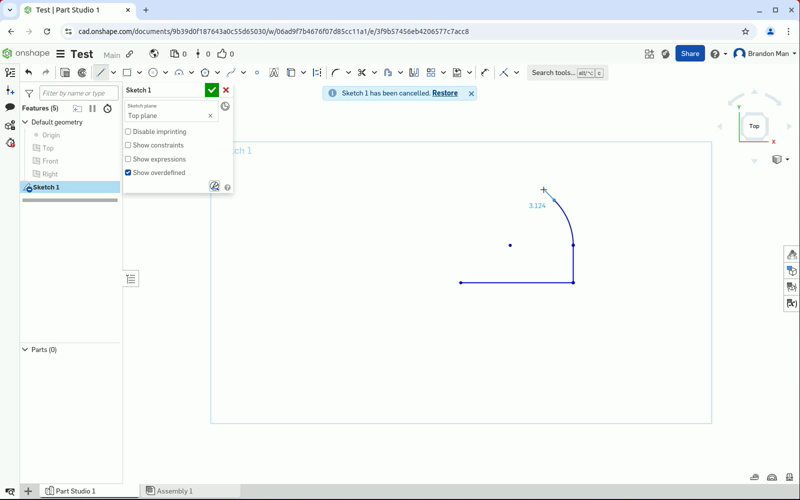
key_up(shift)
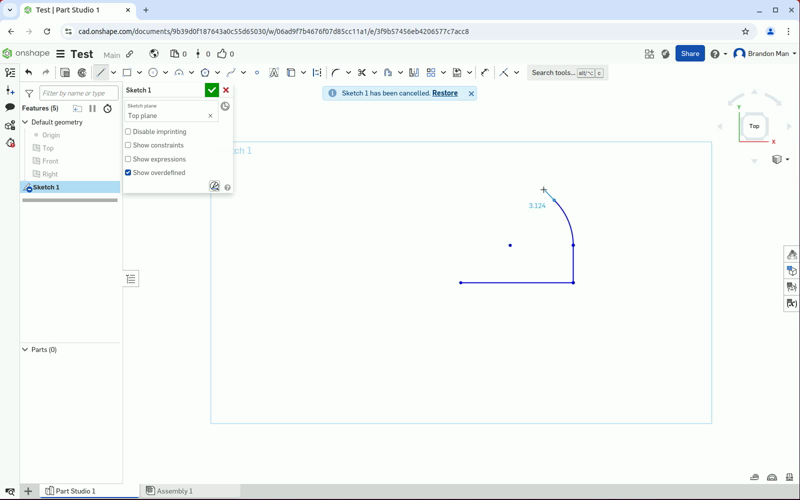
key(esc)
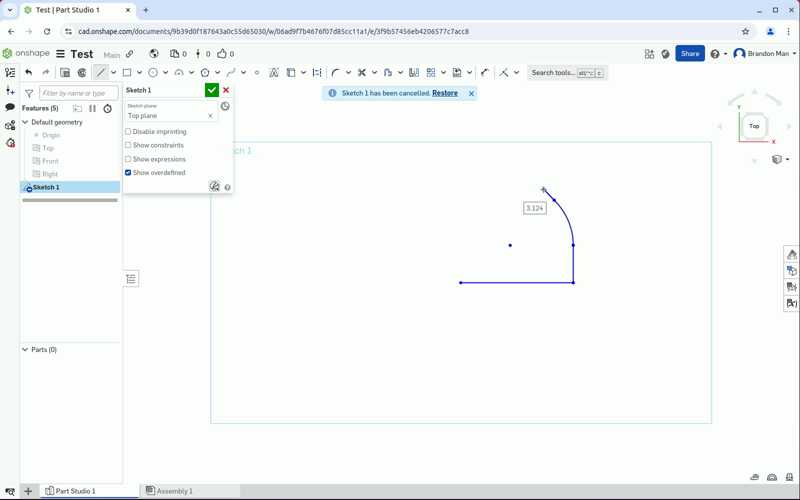
key(a)
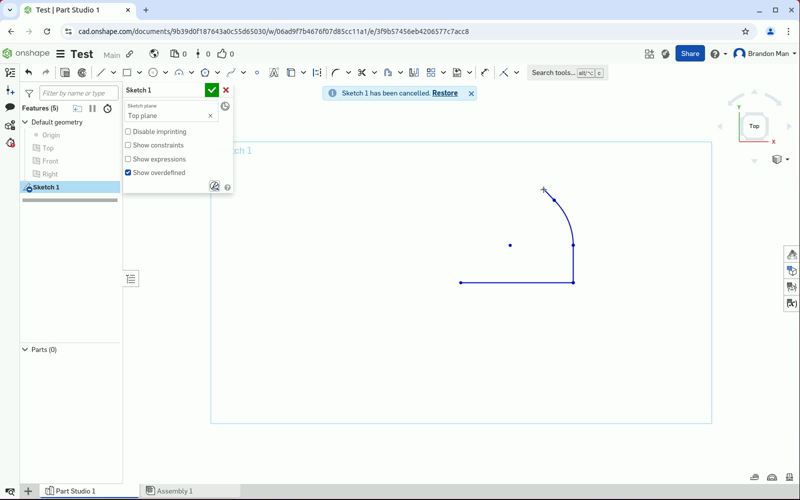
mouse_move(543, 189)
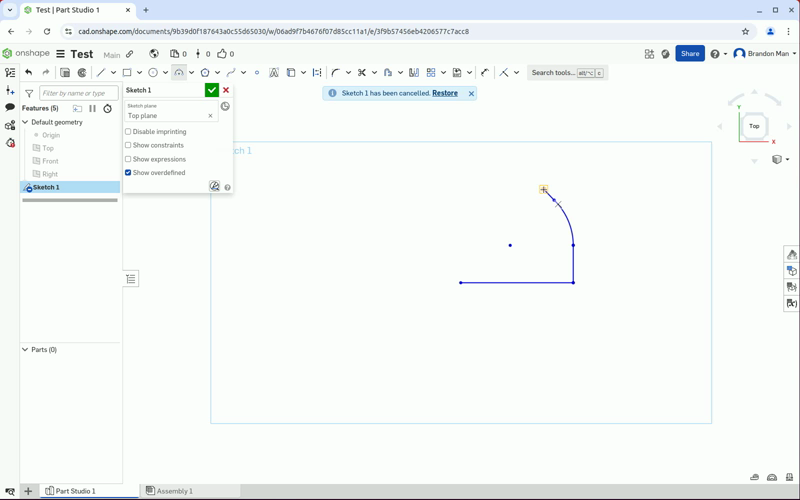
click(543, 189)
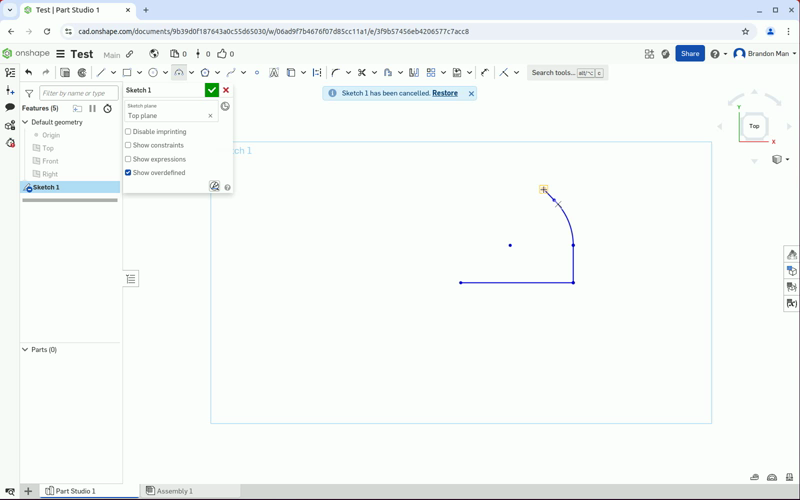
key_down(shift)
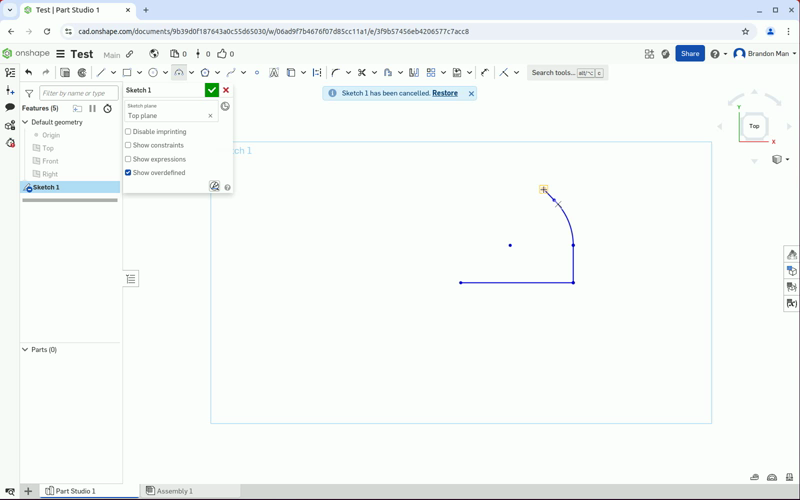
mouse_move(498, 170)
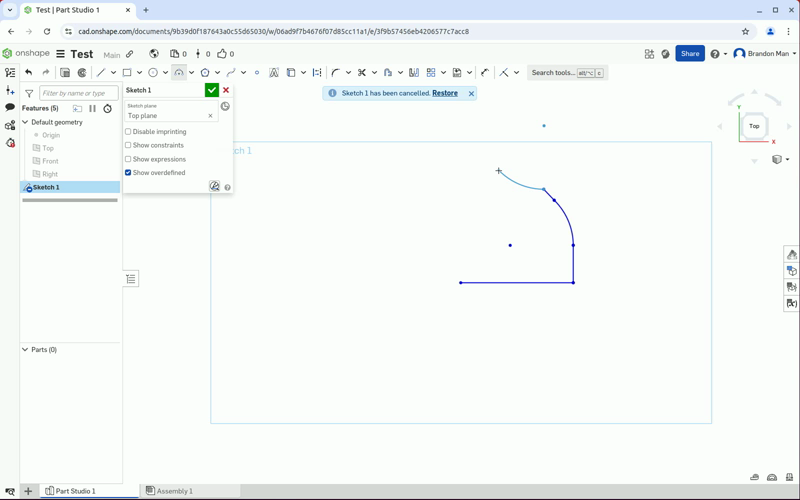
click(498, 170)
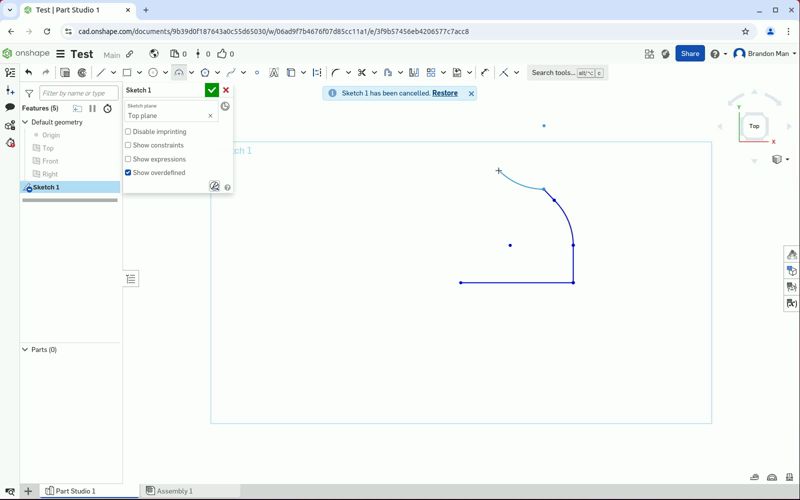
mouse_move(523, 175)
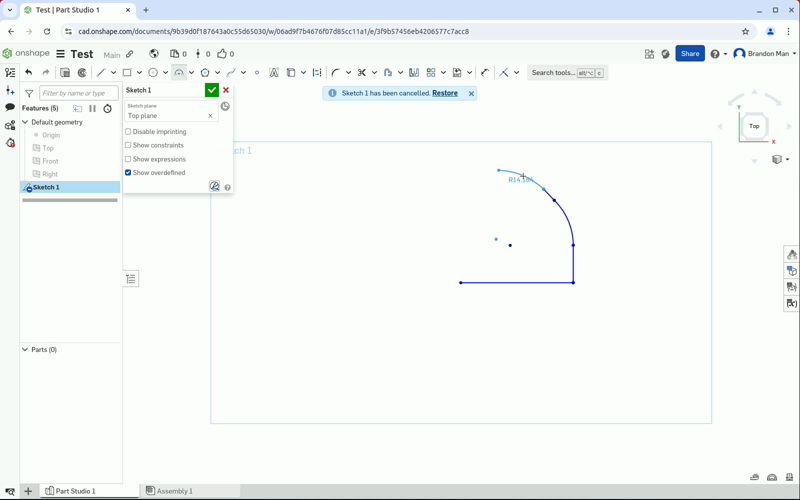
click(523, 175)
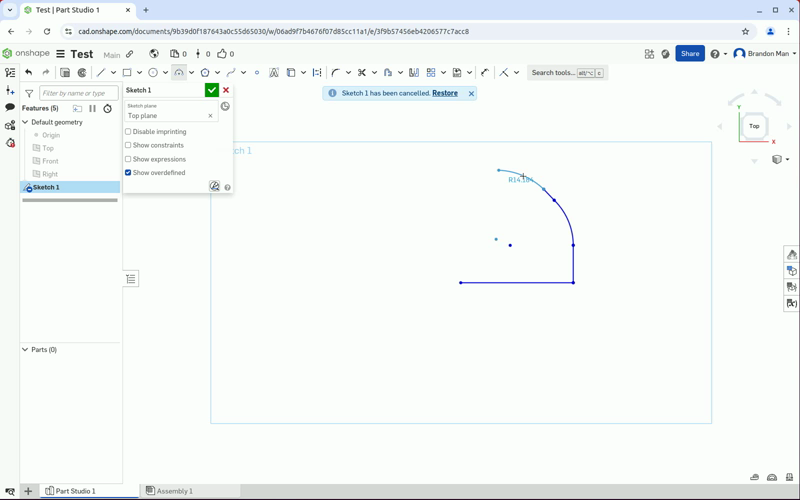
key_up(shift)
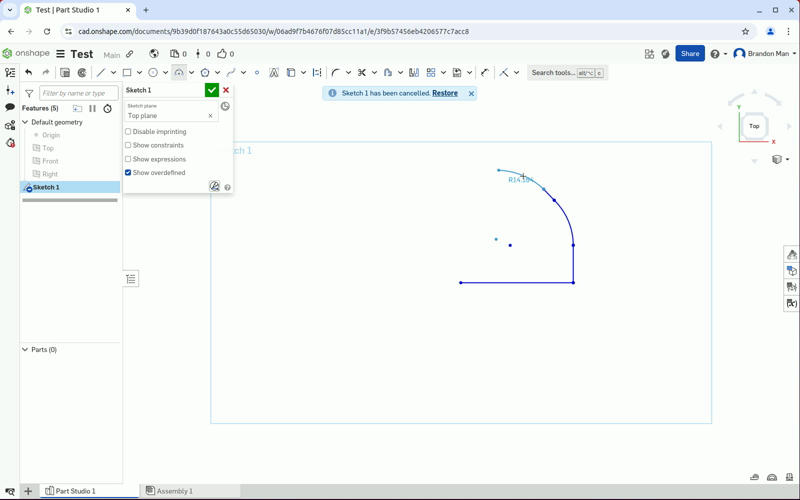
key(esc)
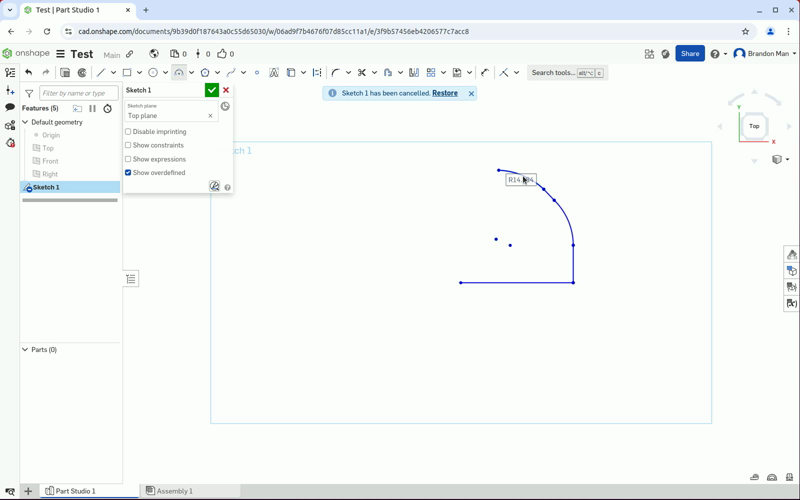
key(l)
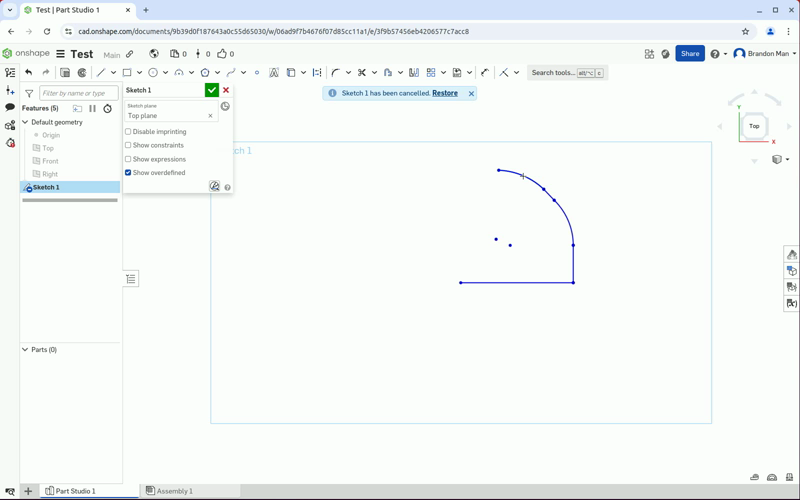
mouse_move(498, 170)
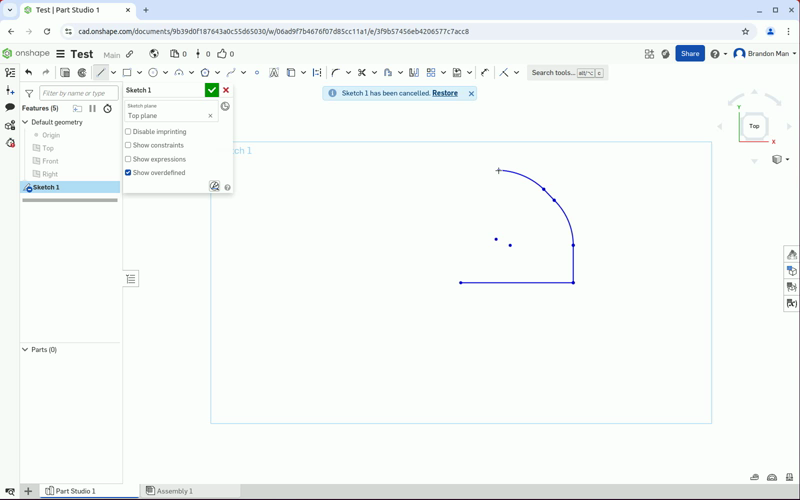
click(498, 170)
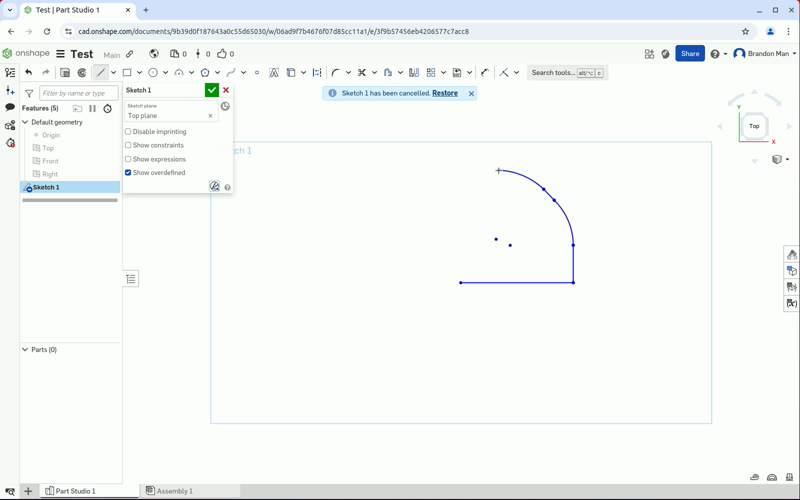
key_down(shift)
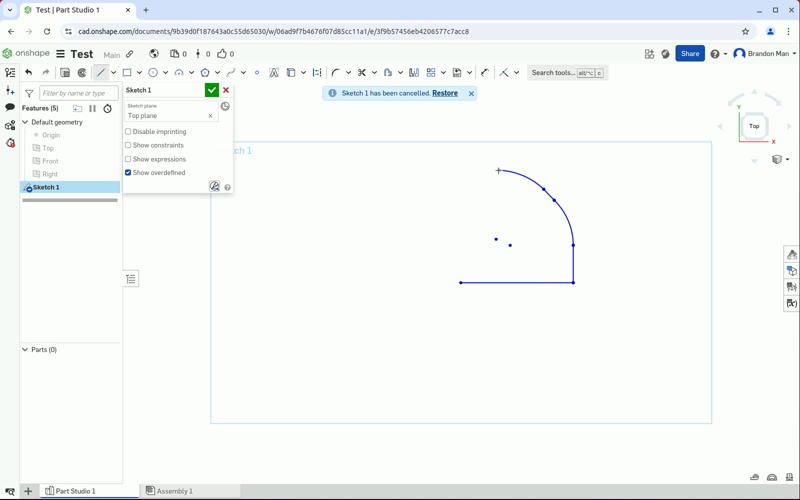
mouse_move(528, 170)
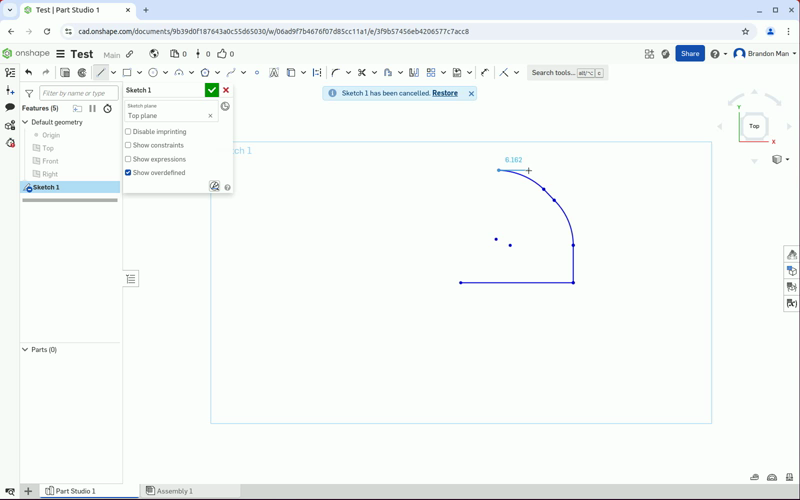
mouse_move(460, 170)
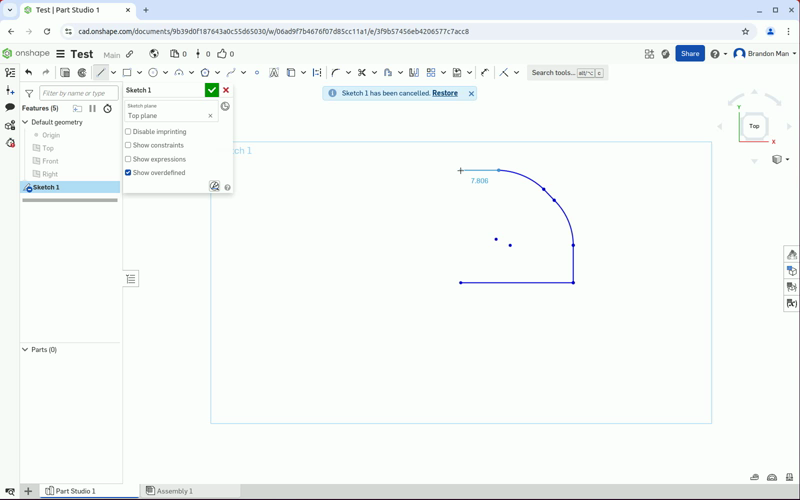
click(460, 170)
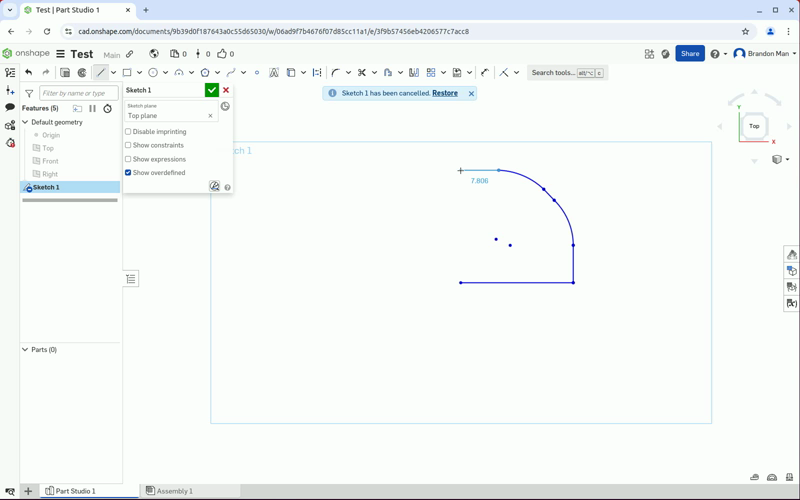
key_up(shift)
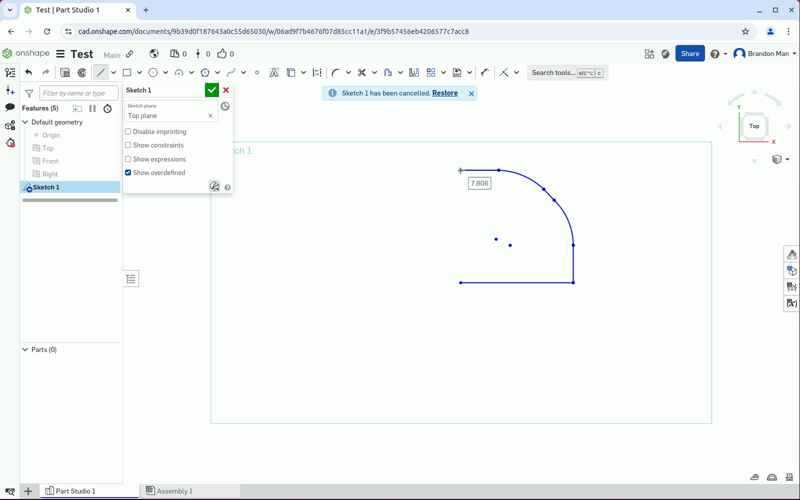
key_down(shift)
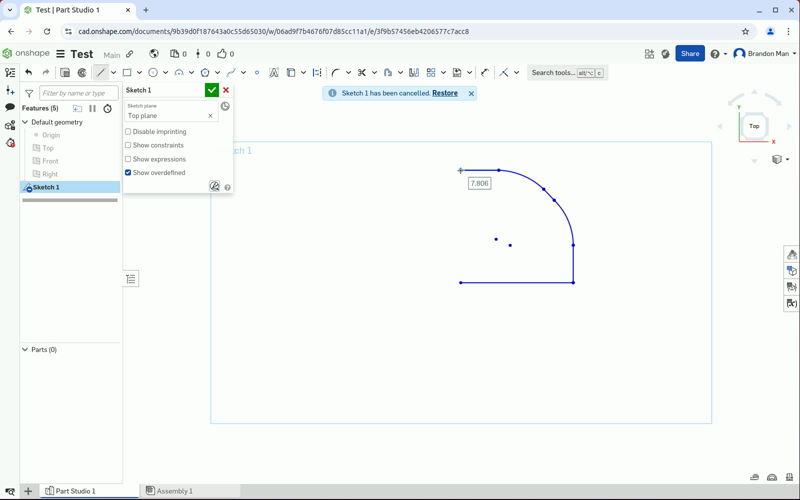
mouse_move(460, 282)
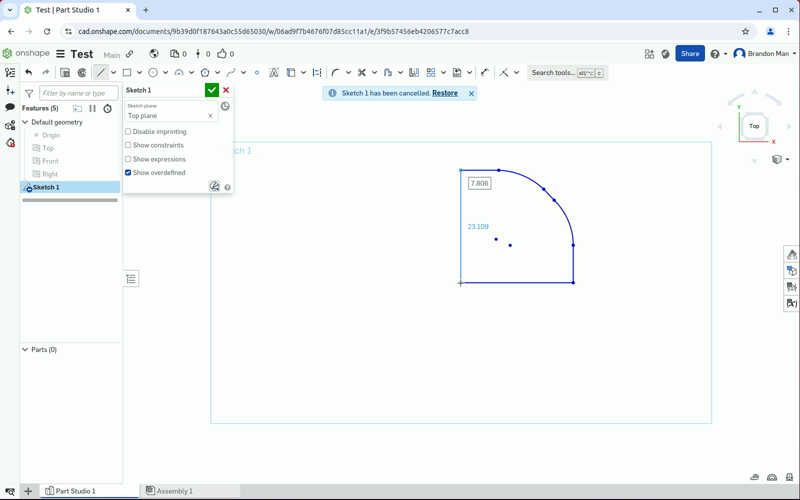
key_up(shift)
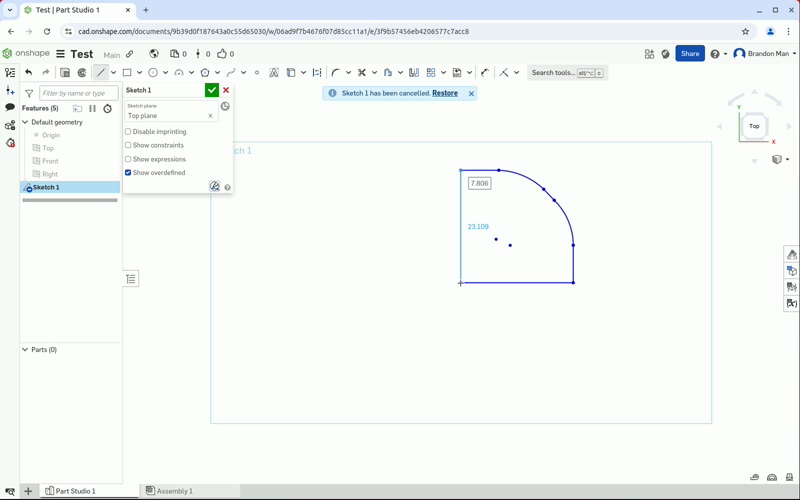
click(460, 282)
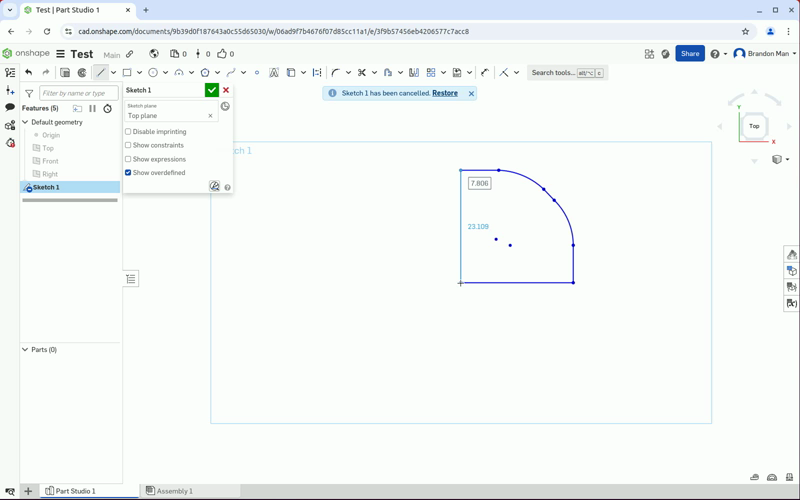
key(esc)
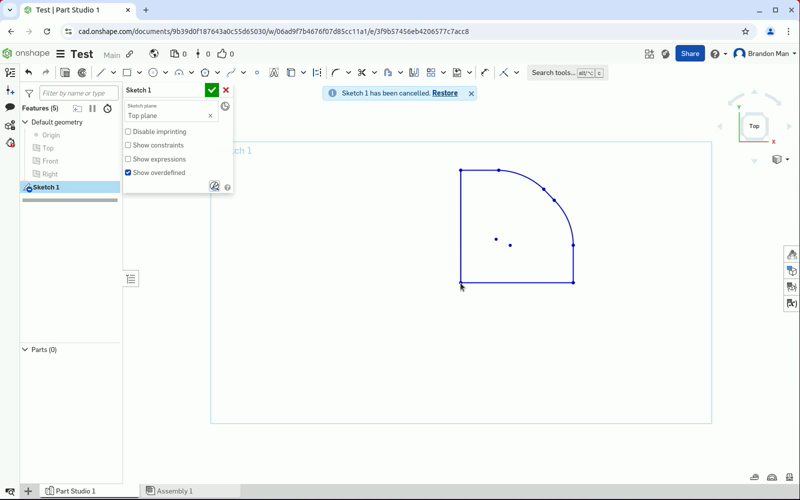
mouse_move(492, 262)
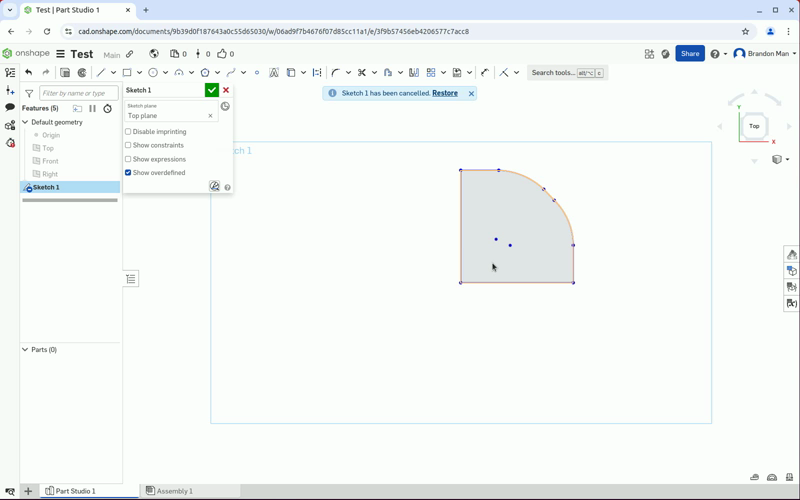
click(492, 262)
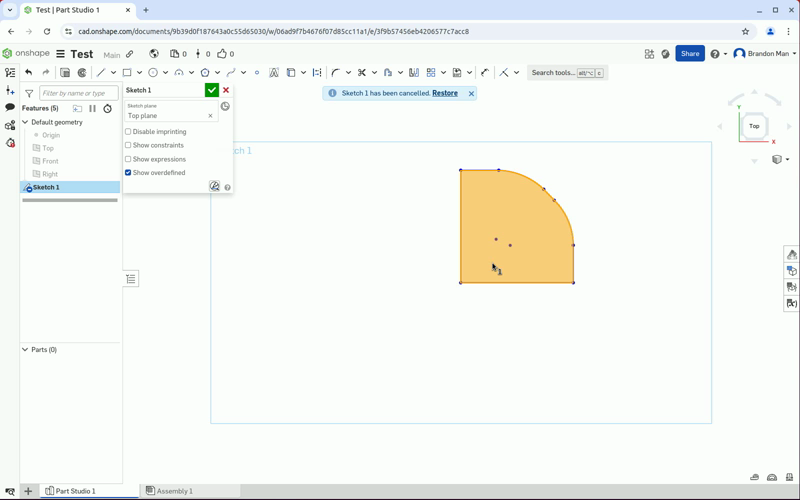
mouse_move(73, 352)
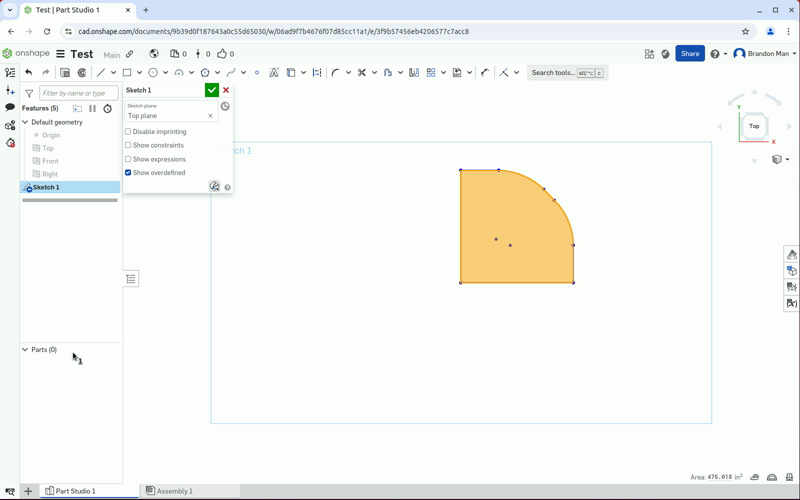
key(shift+y)
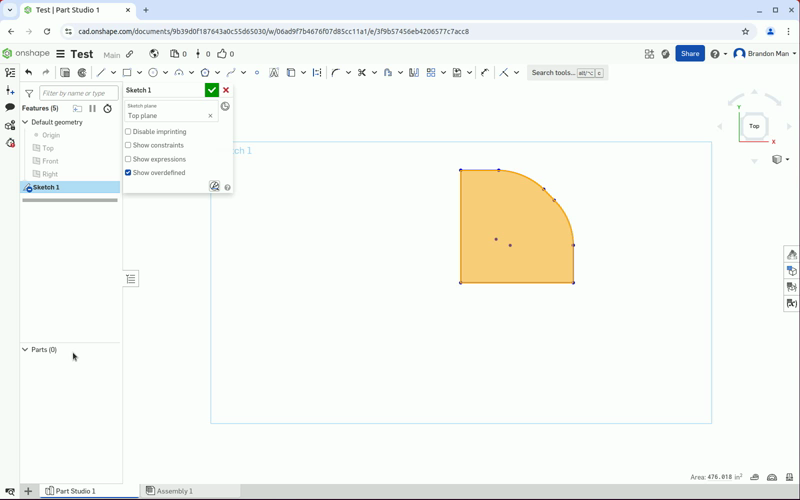
key(shift+e)
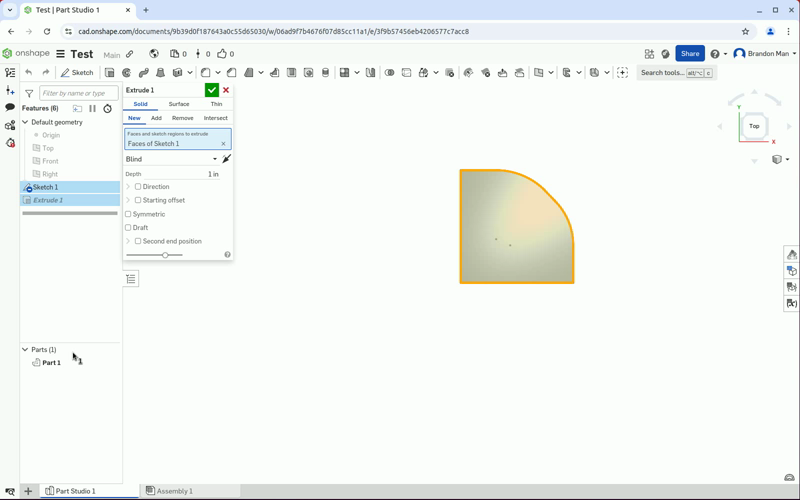
mouse_move(143, 106)
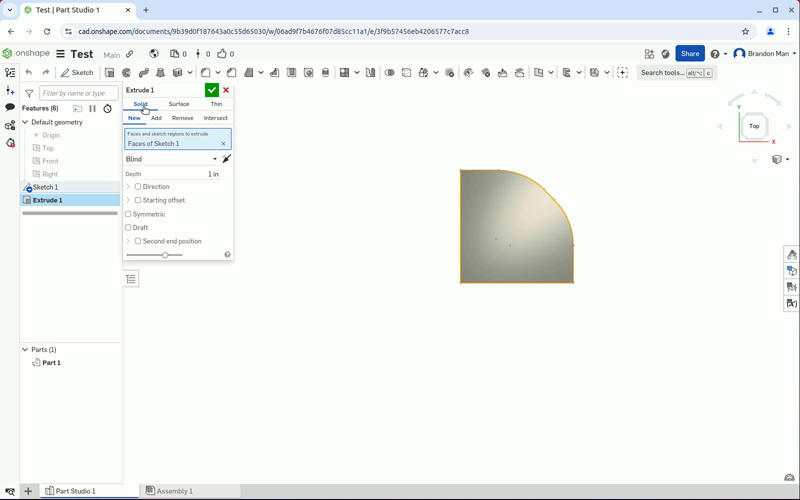
click(143, 106)
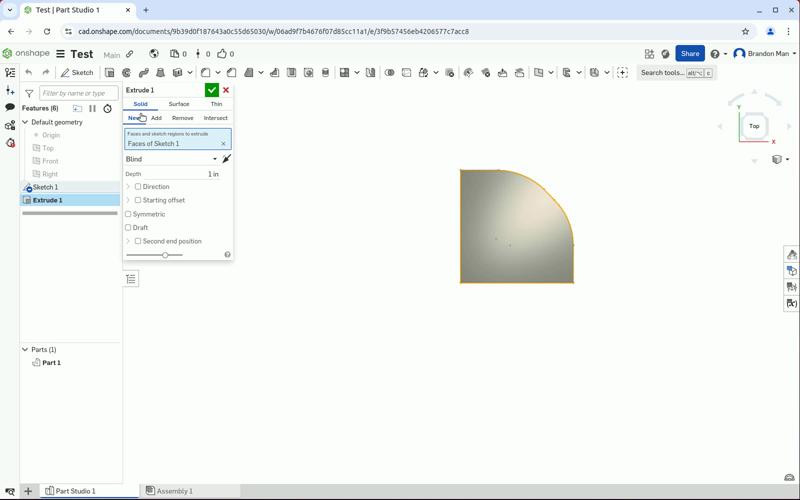
mouse_move(137, 120)
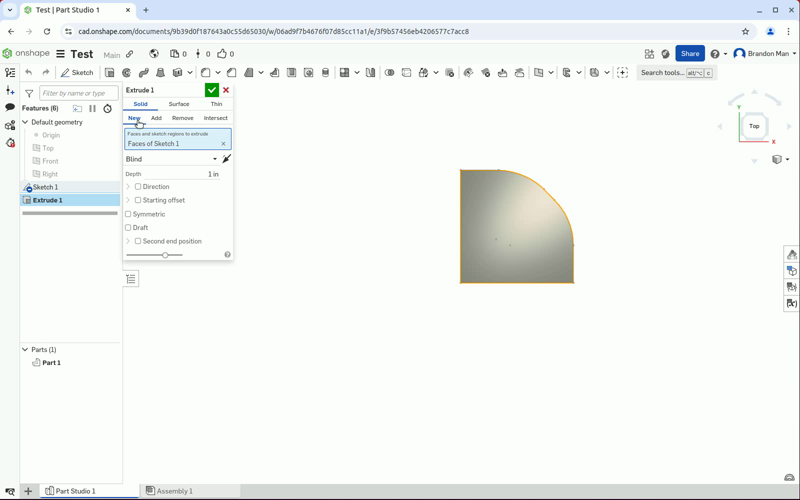
click(137, 120)
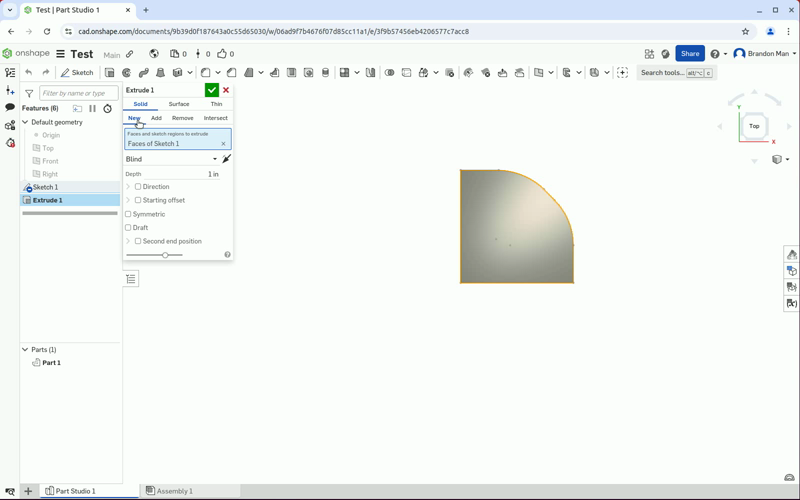
key(tab, 4)
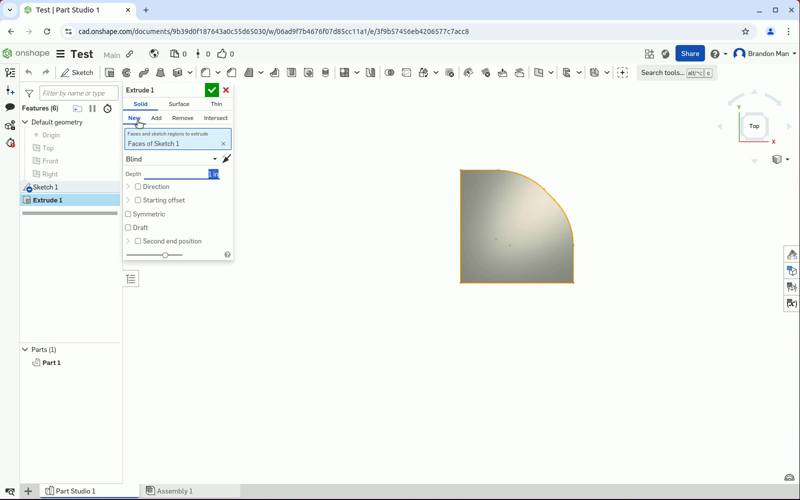
text(9.869)
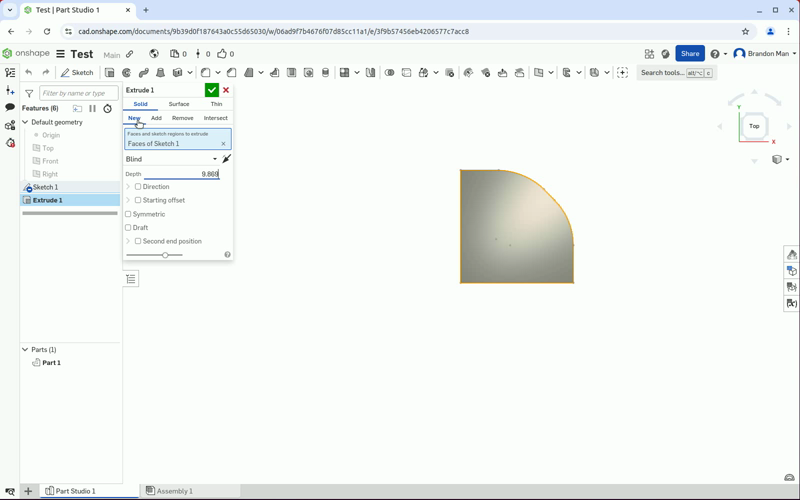
key(enter)
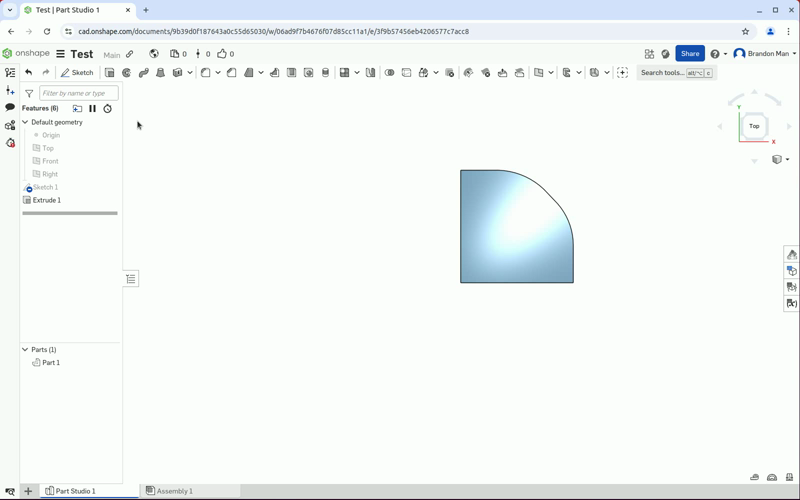
key(shift+h)
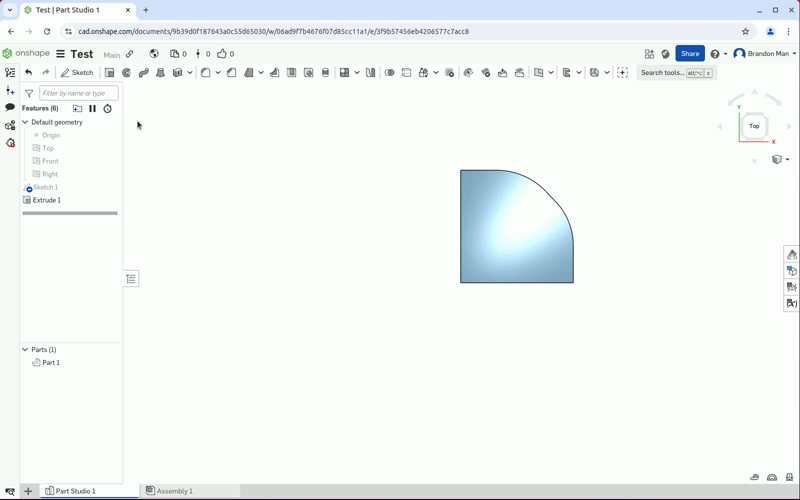
key(shift+h)
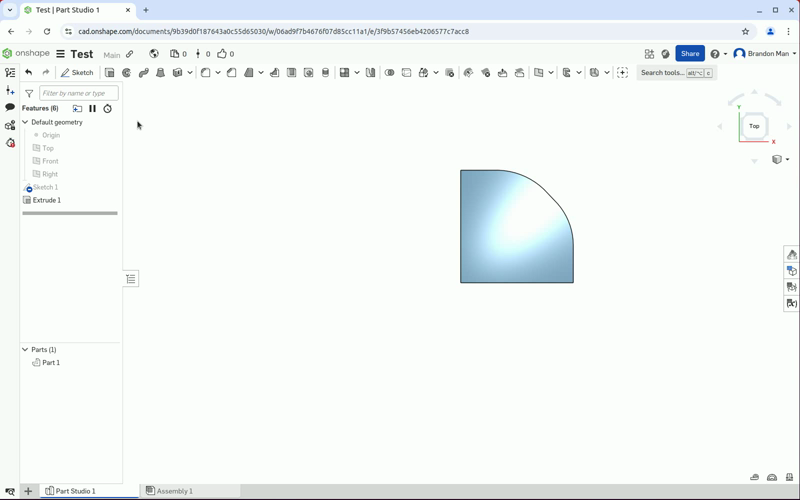
mouse_move(73, 189)
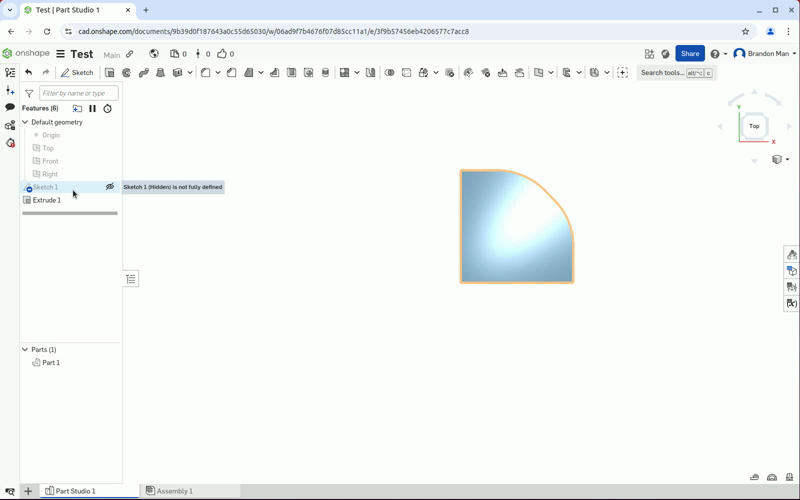
click(73, 189)
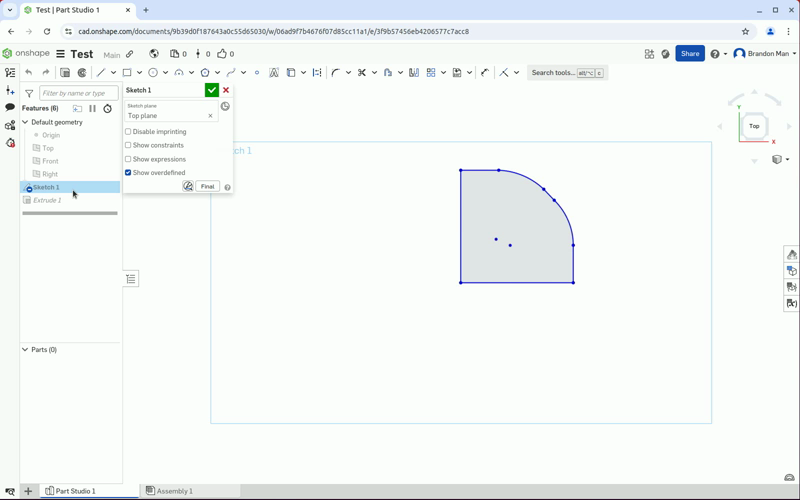
mouse_move(229, 92)
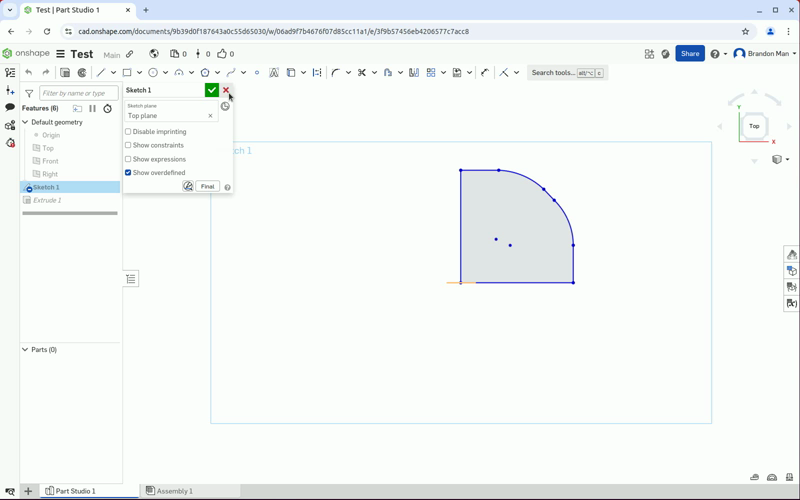
click(229, 92)
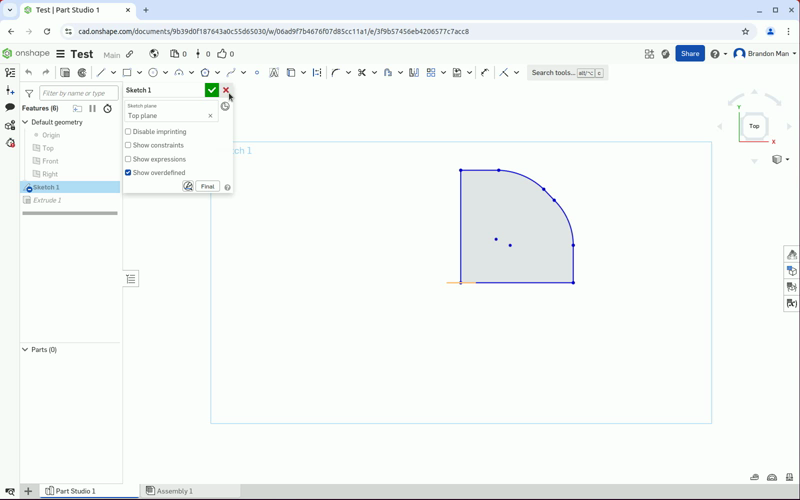
key(shift+s)
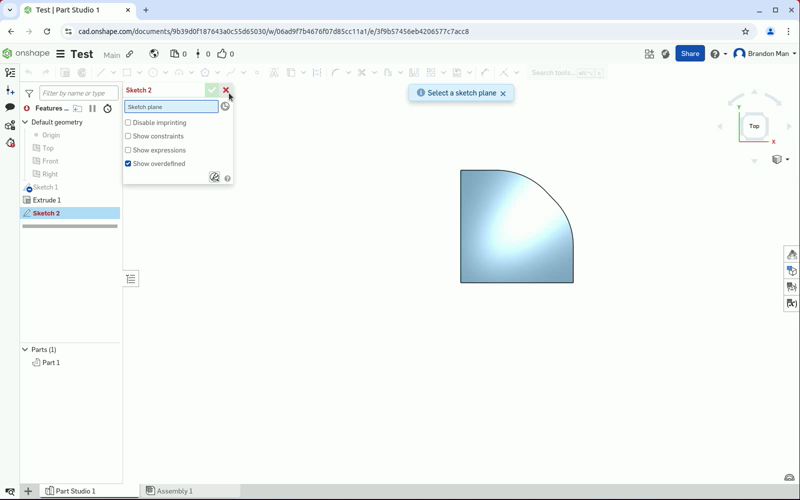
mouse_move(73, 150)
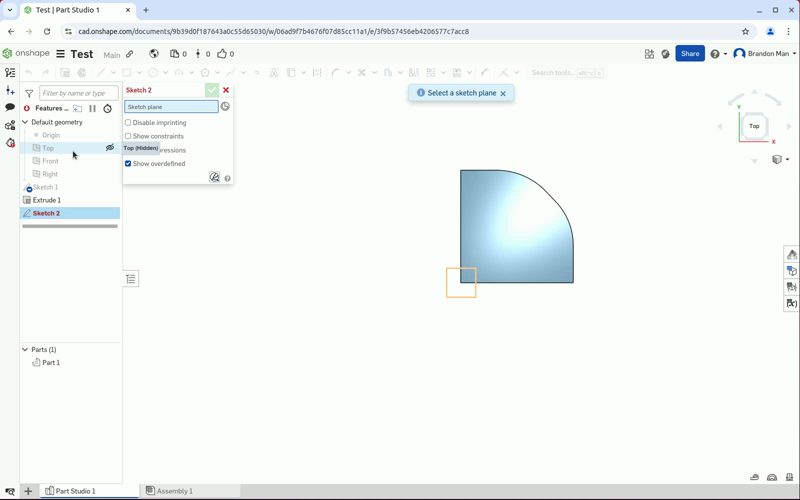
click(73, 150)
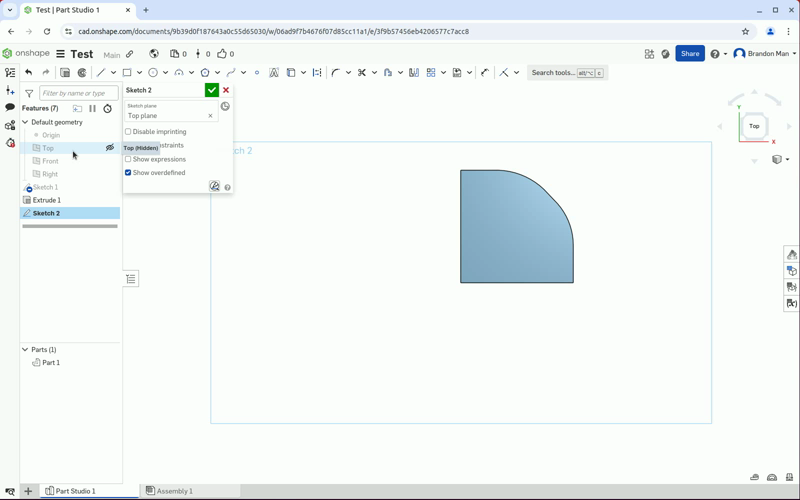
mouse_move(73, 352)
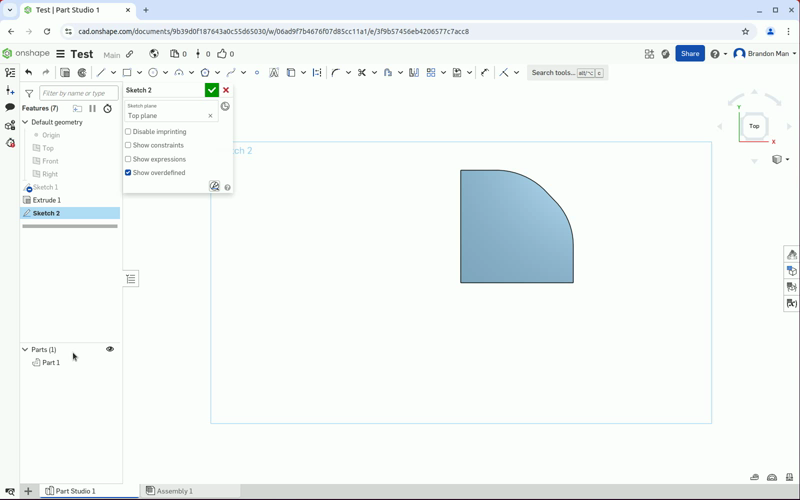
key(y)
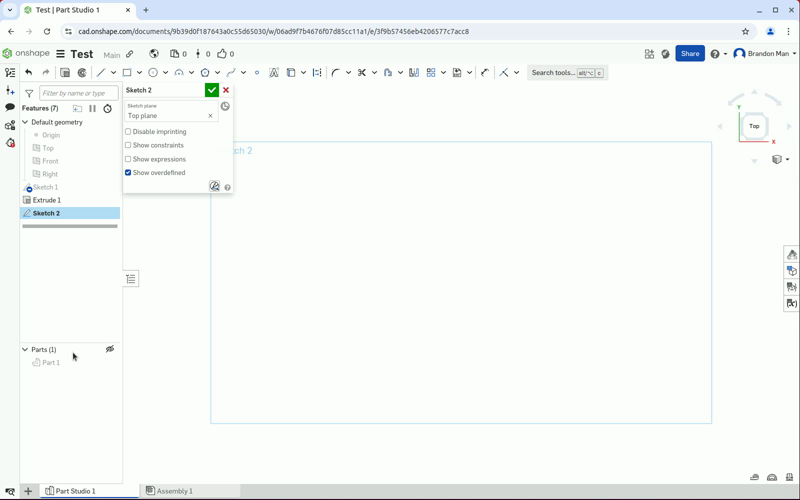
key(l)
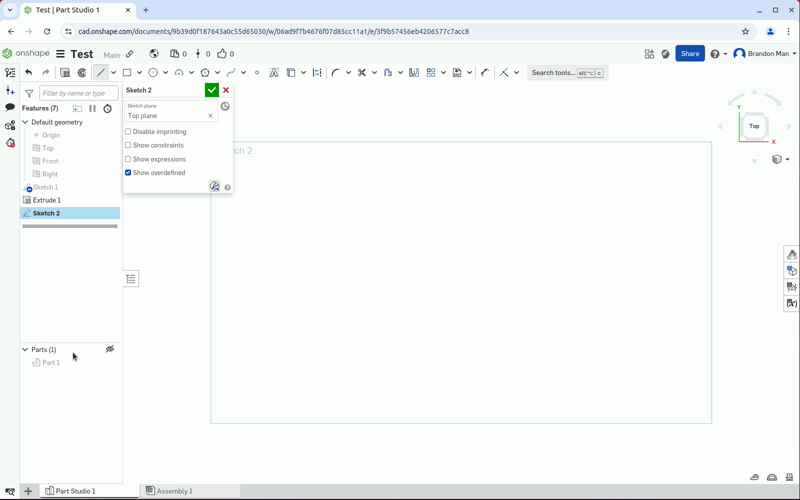
key_down(shift)
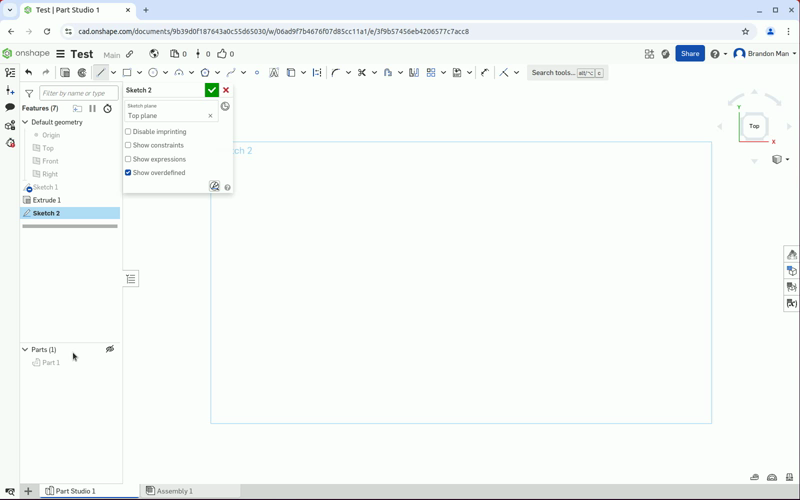
mouse_move(460, 395)
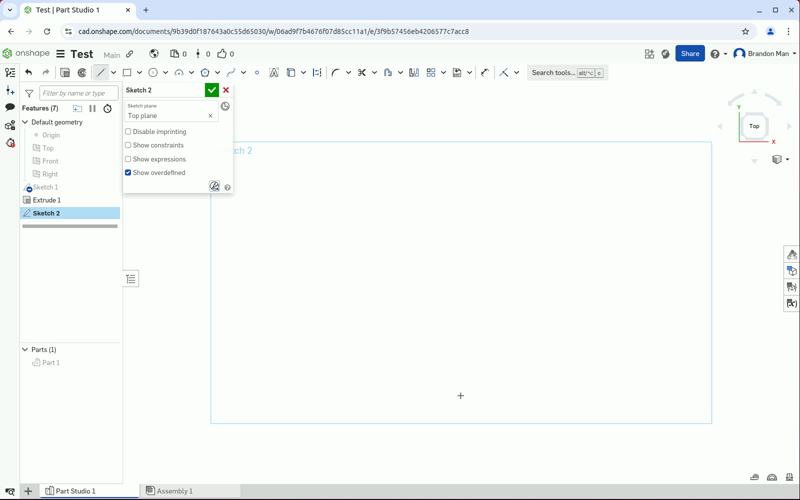
click(460, 395)
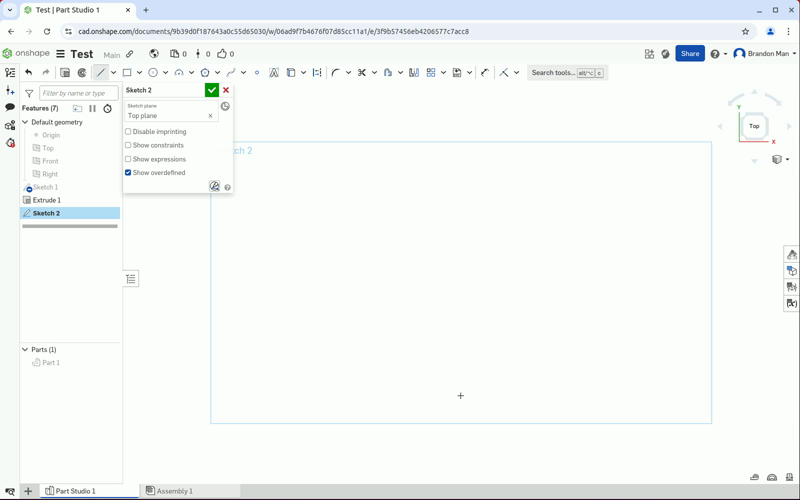
key_up(shift)
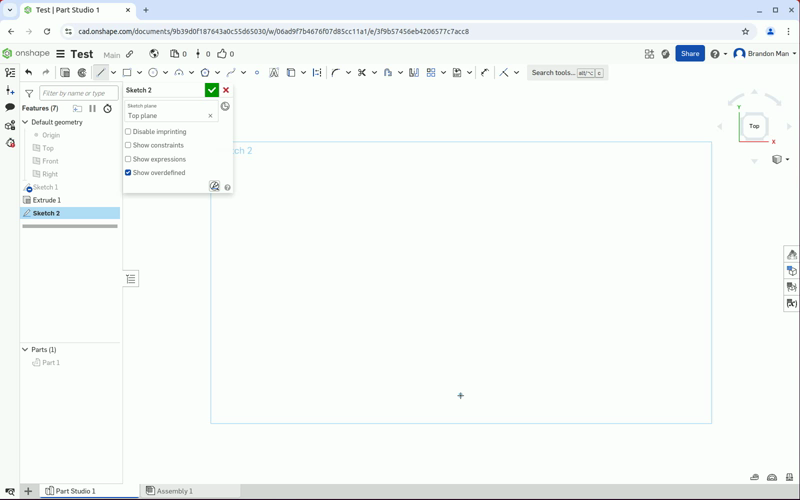
key_down(shift)
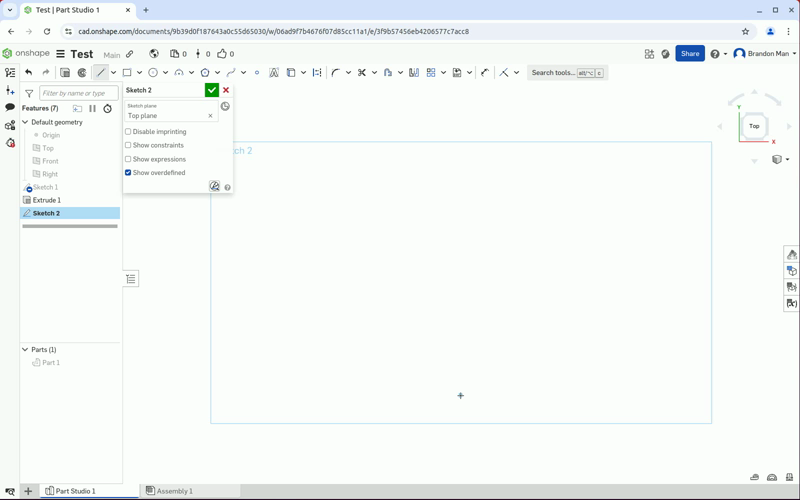
mouse_move(490, 395)
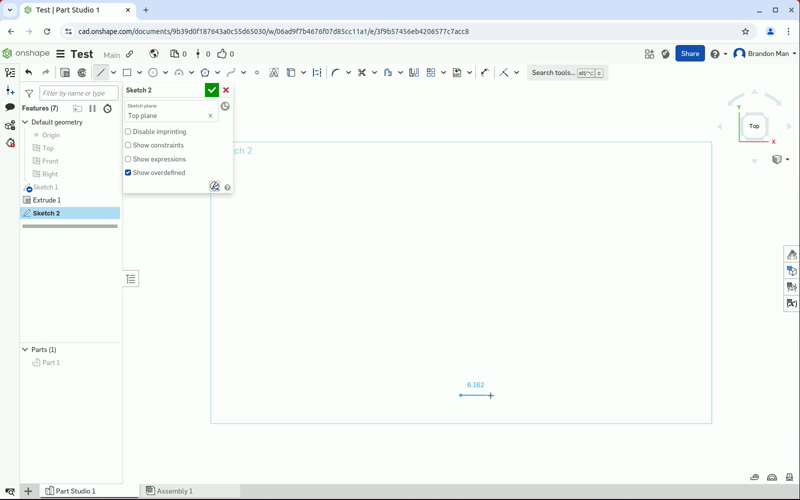
mouse_move(498, 395)
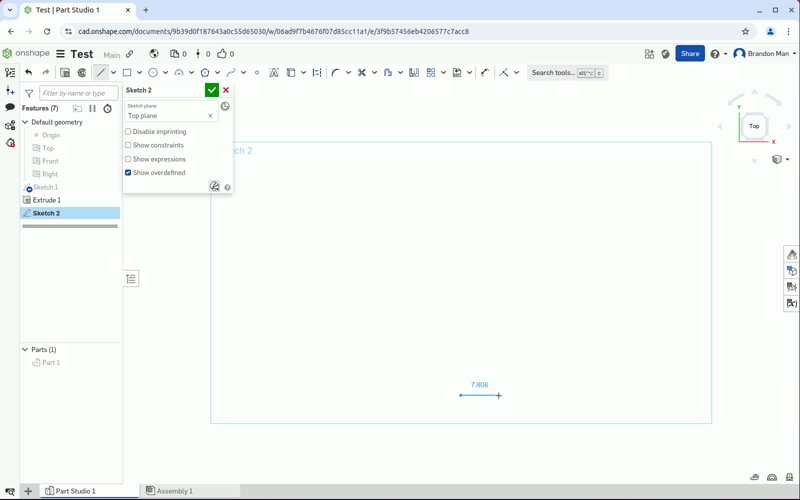
click(498, 395)
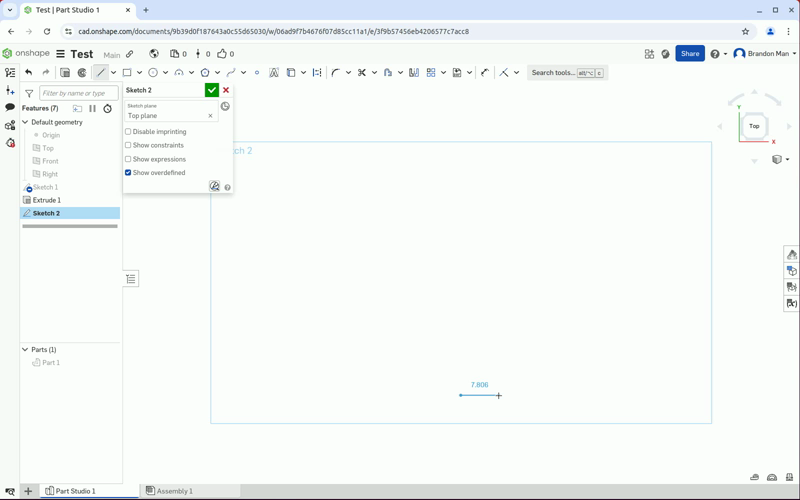
key_up(shift)
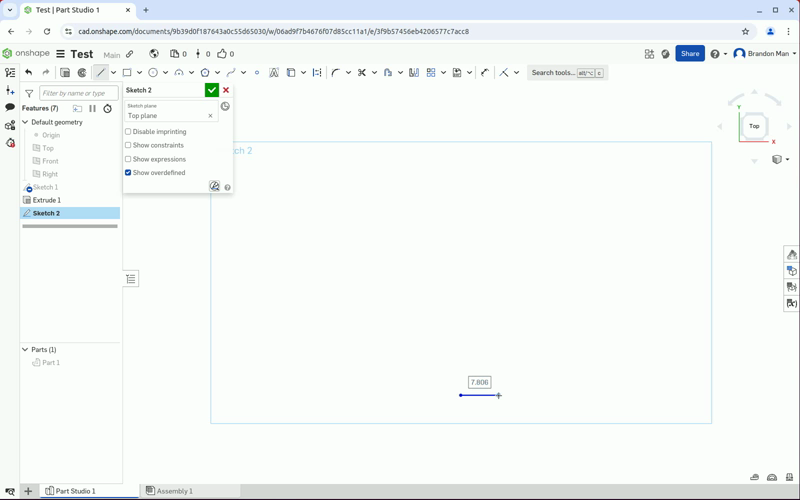
key(esc)
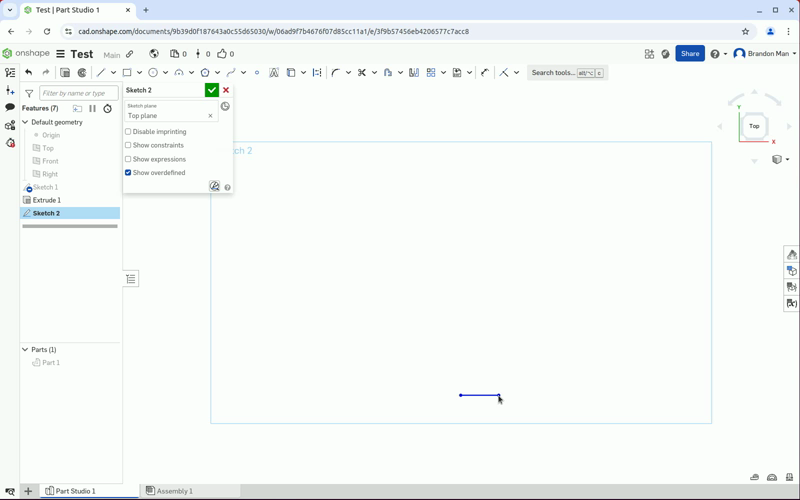
key(a)
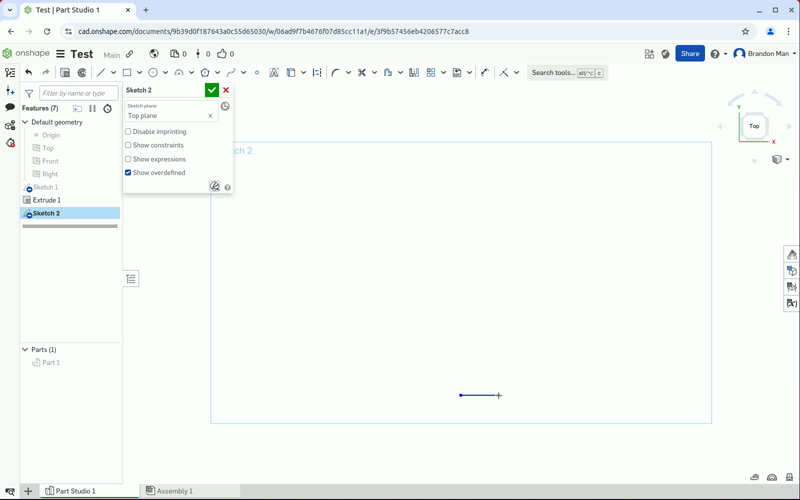
mouse_move(498, 395)
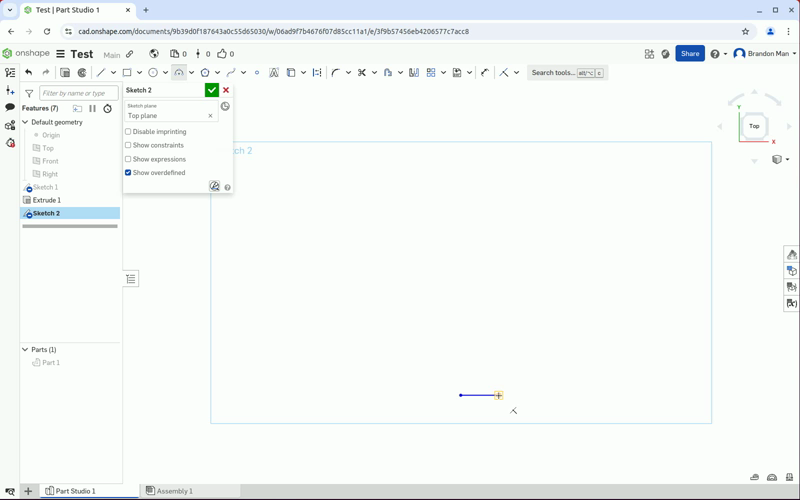
click(498, 395)
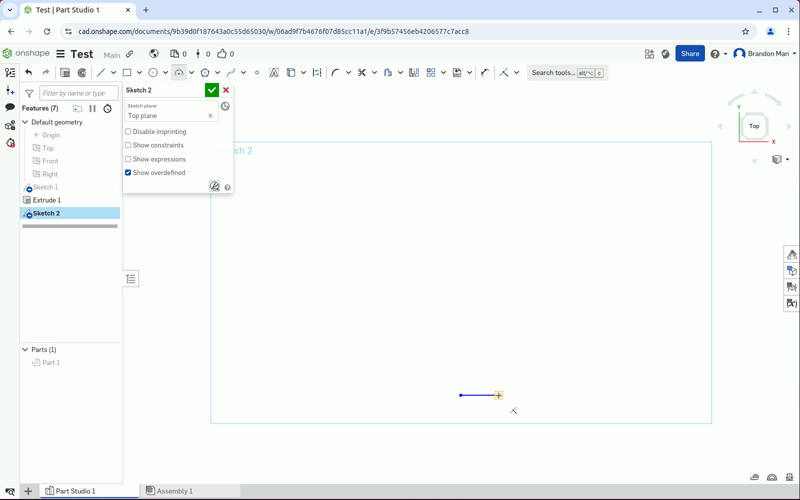
key_down(shift)
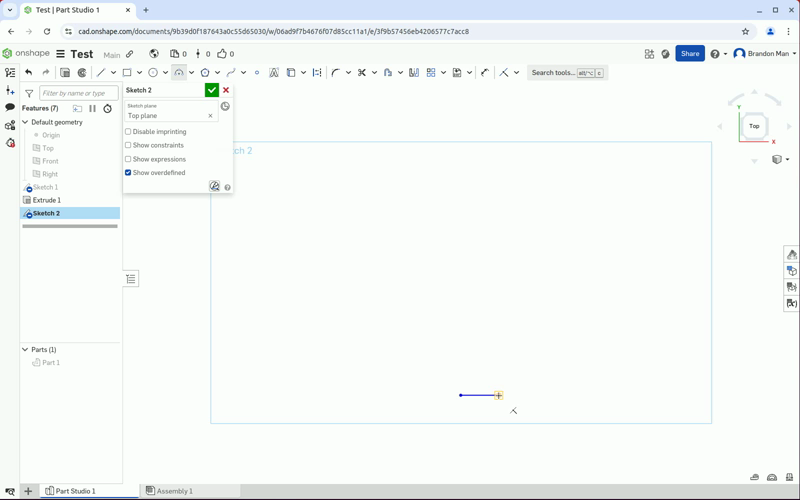
mouse_move(543, 376)
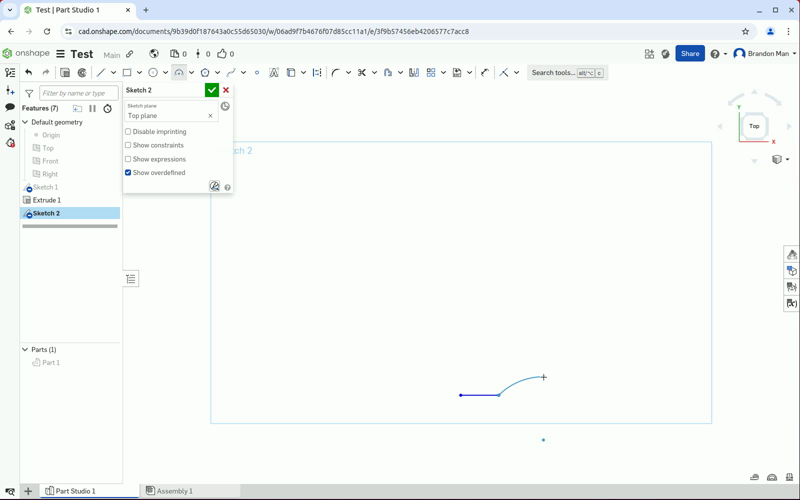
click(543, 376)
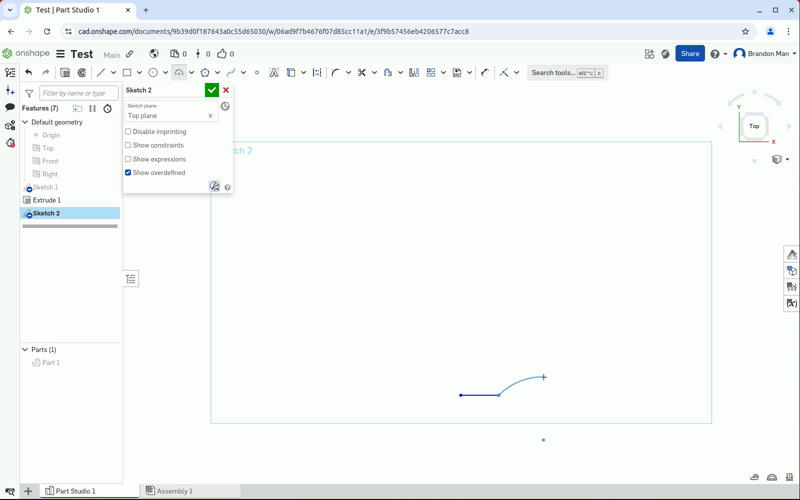
mouse_move(523, 390)
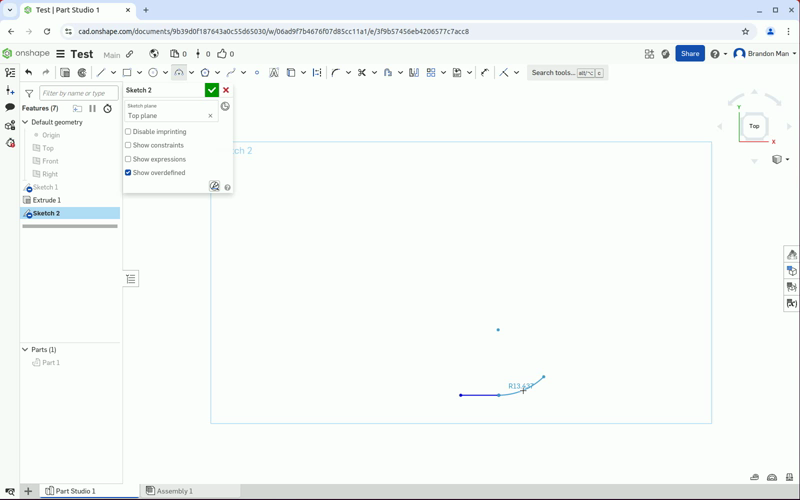
click(523, 390)
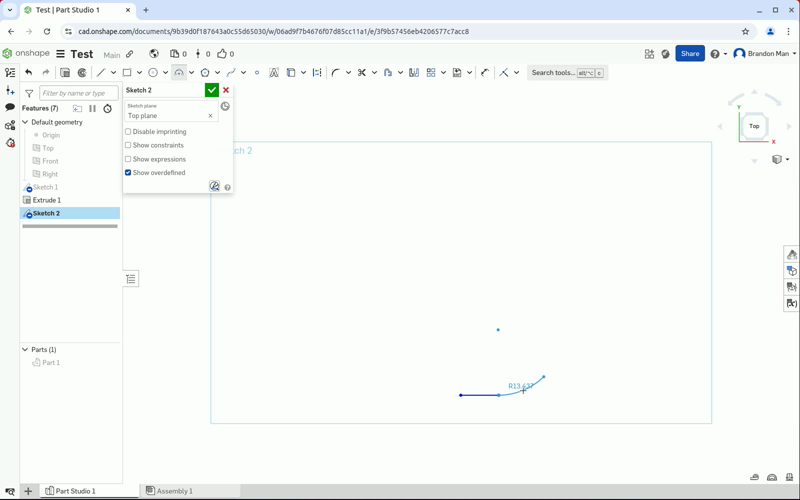
key_up(shift)
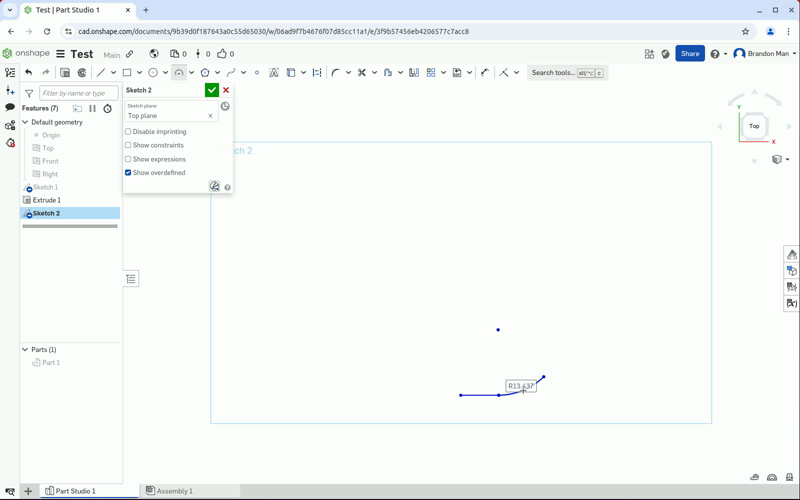
key(esc)
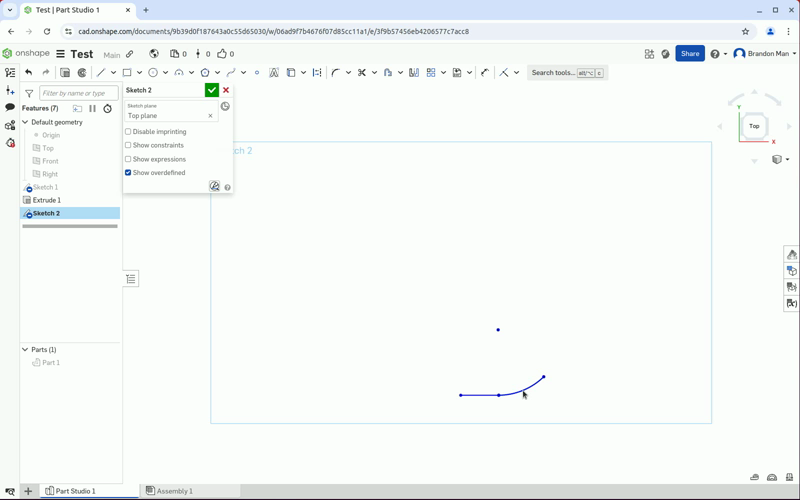
key(l)
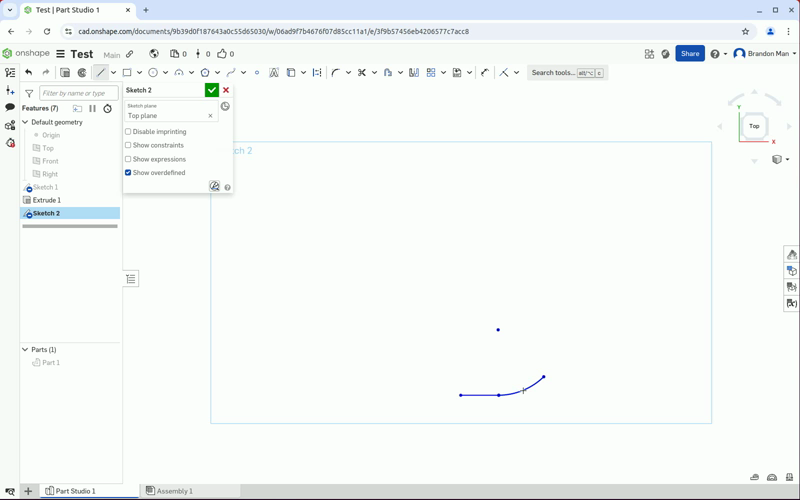
mouse_move(543, 376)
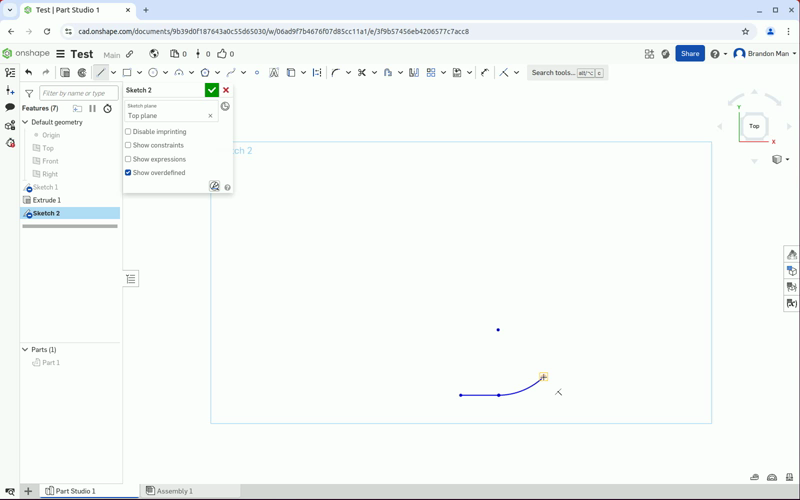
click(543, 376)
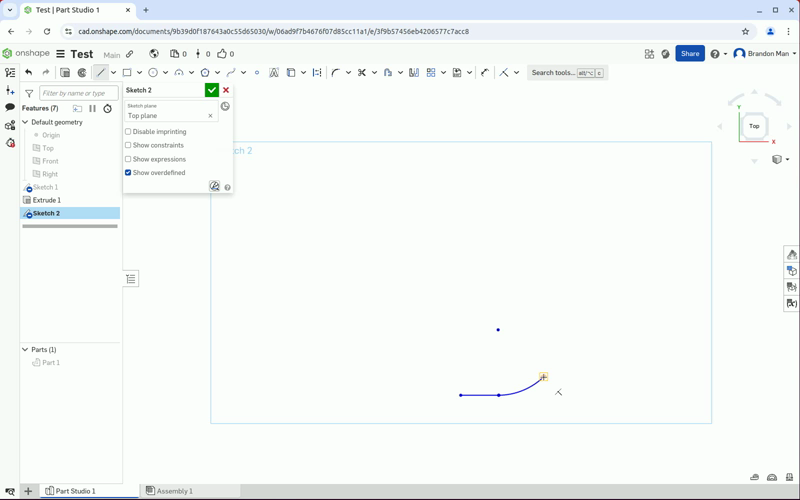
key_down(shift)
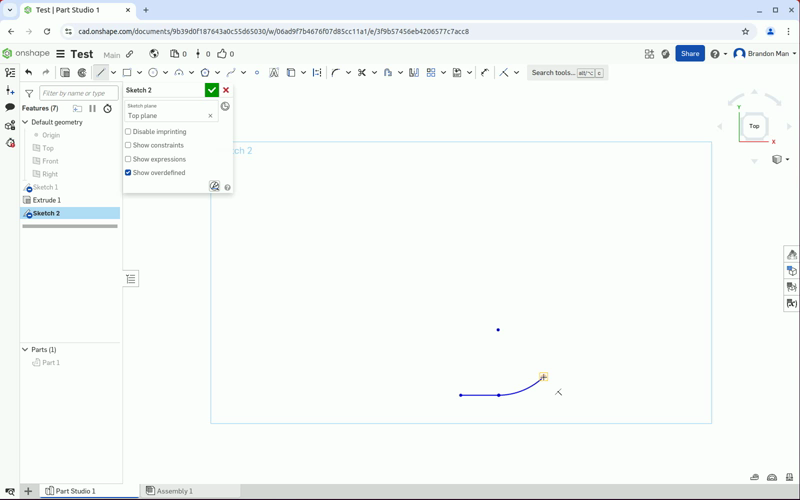
mouse_move(573, 376)
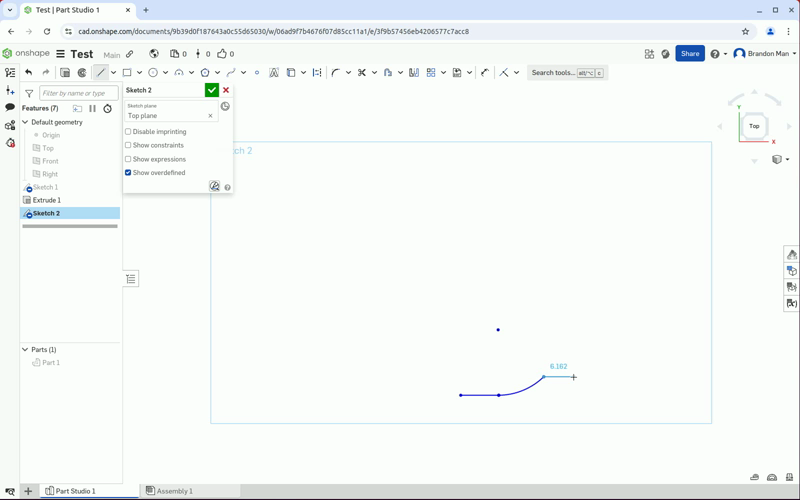
mouse_move(554, 365)
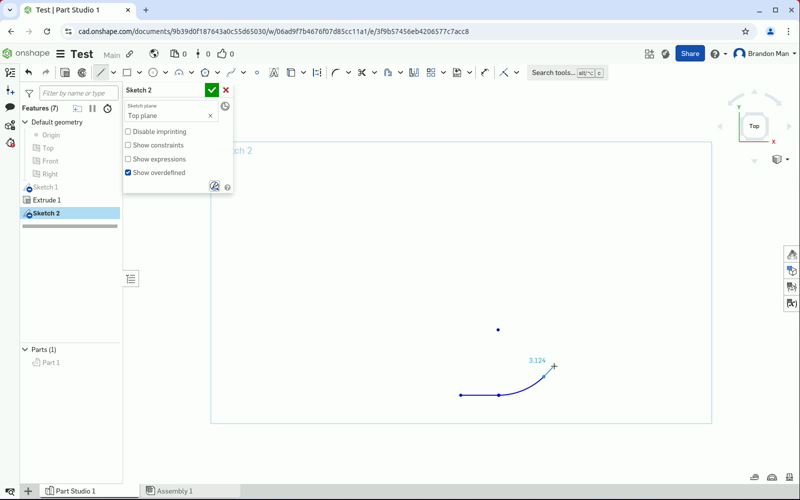
click(554, 365)
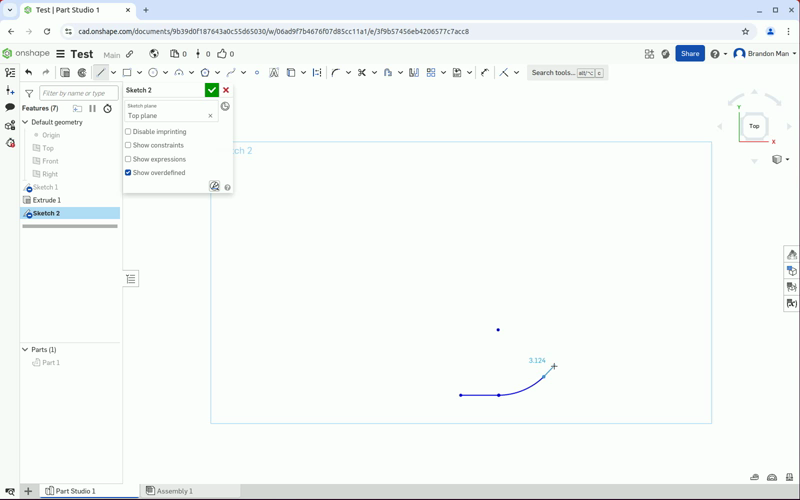
key_up(shift)
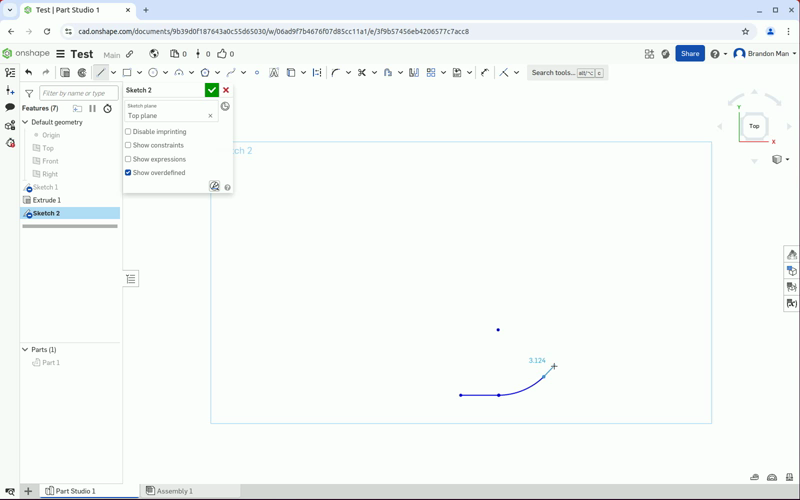
key(esc)
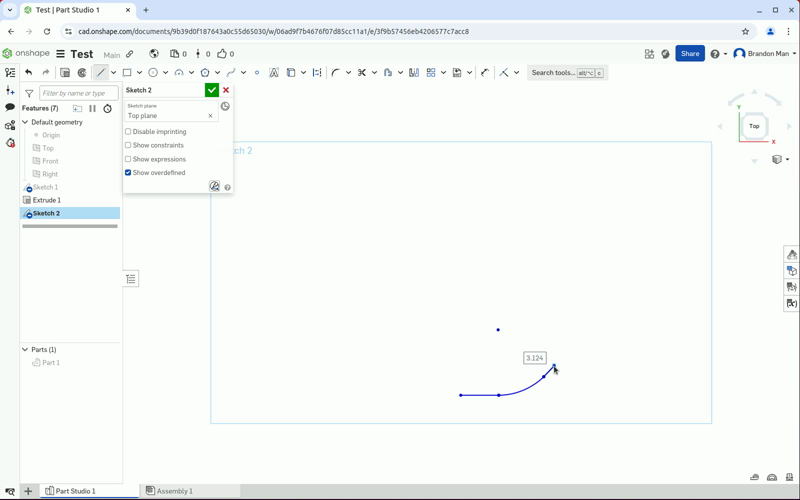
key(a)
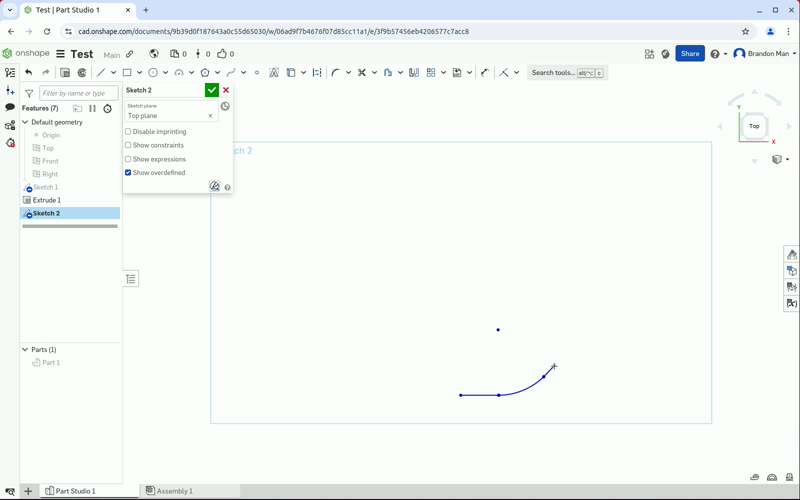
mouse_move(554, 365)
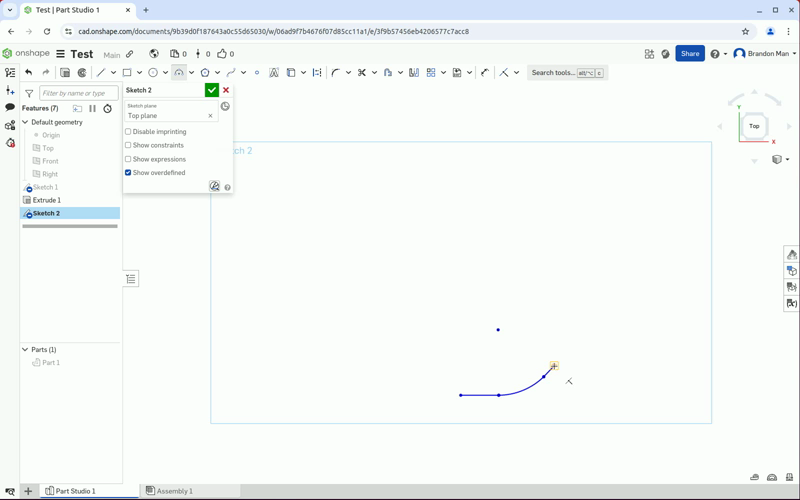
click(554, 365)
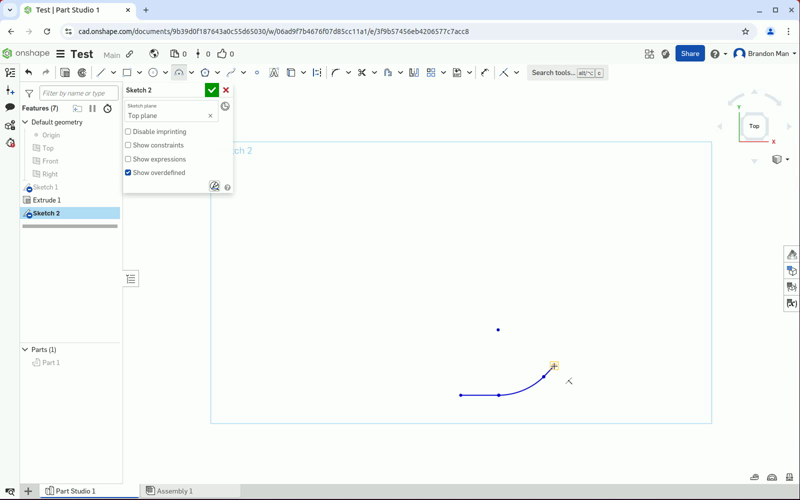
key_down(shift)
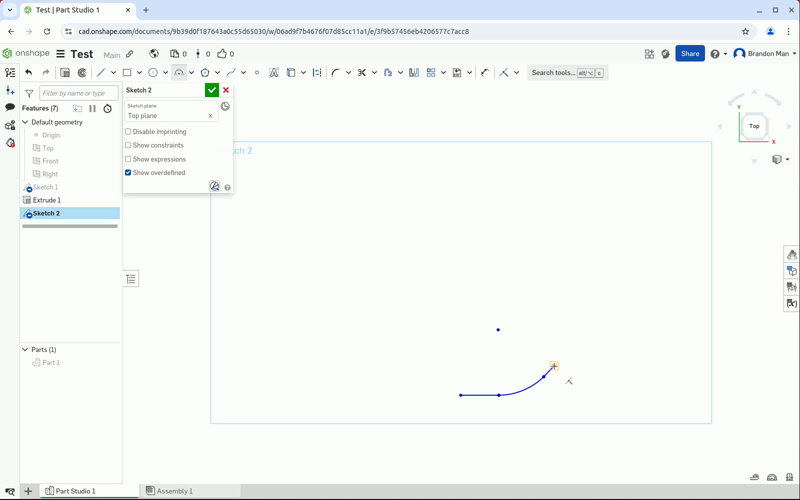
mouse_move(573, 320)
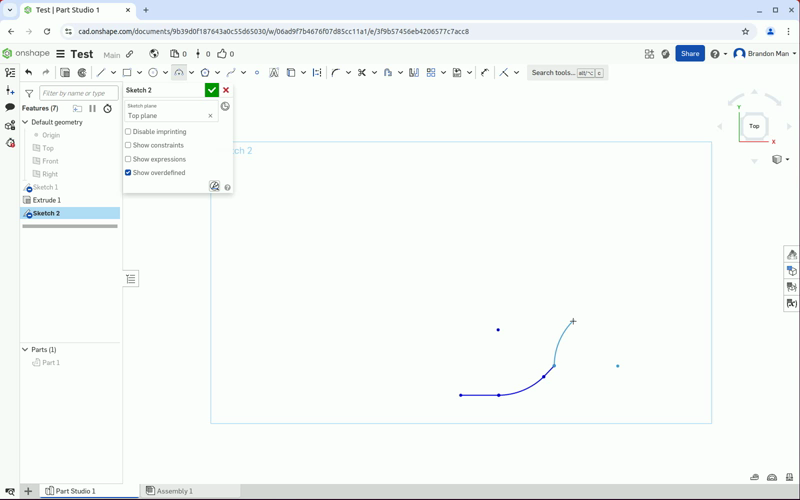
click(573, 320)
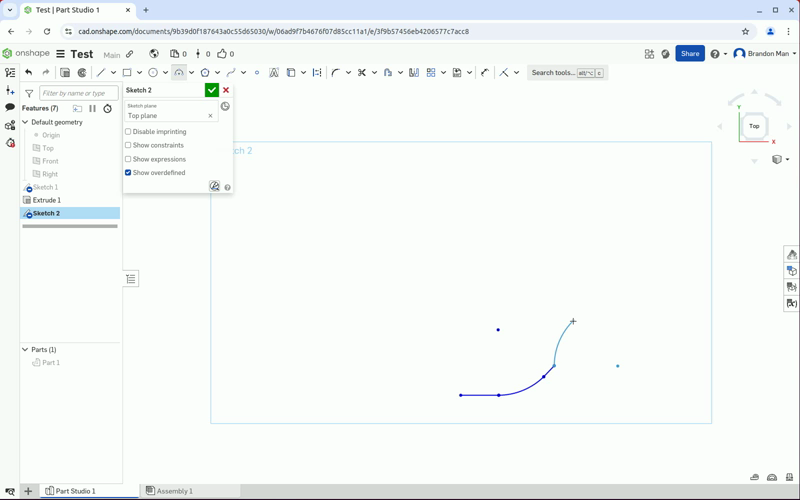
mouse_move(568, 345)
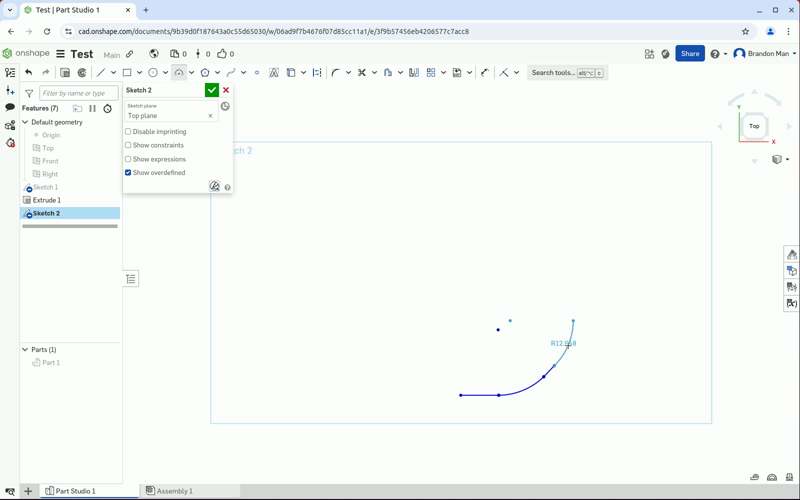
click(568, 345)
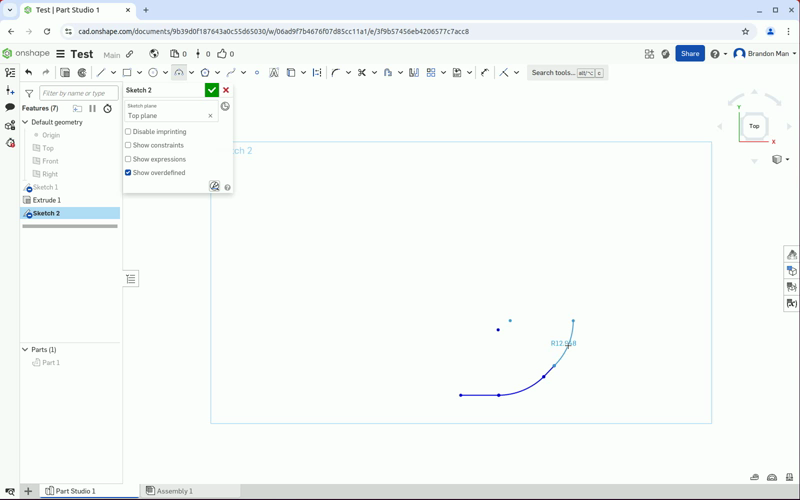
key_up(shift)
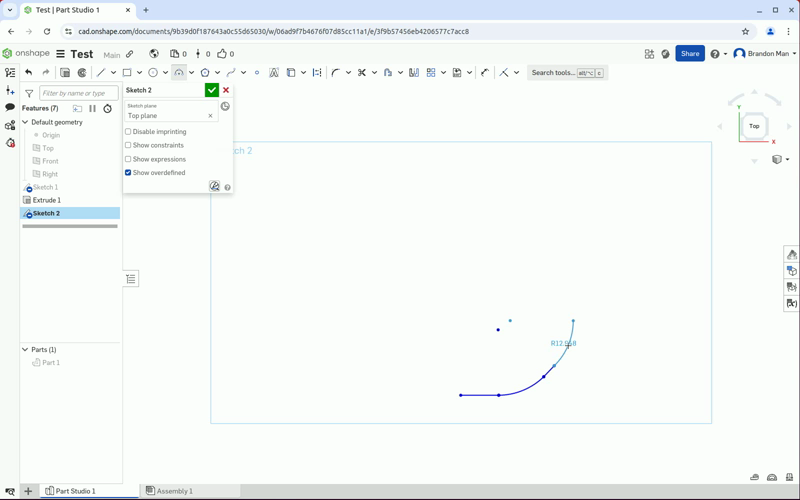
key(esc)
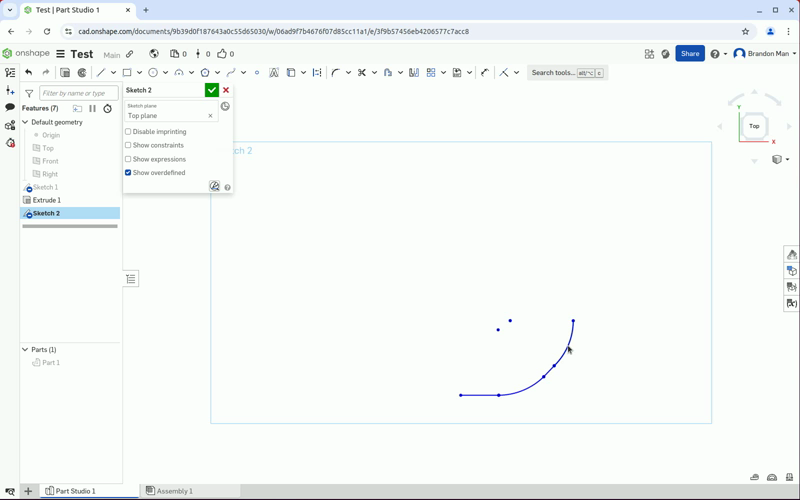
key(l)
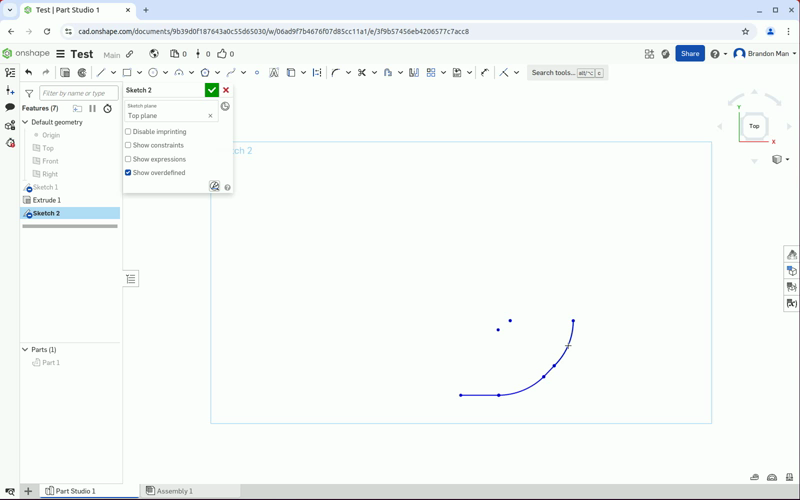
mouse_move(573, 320)
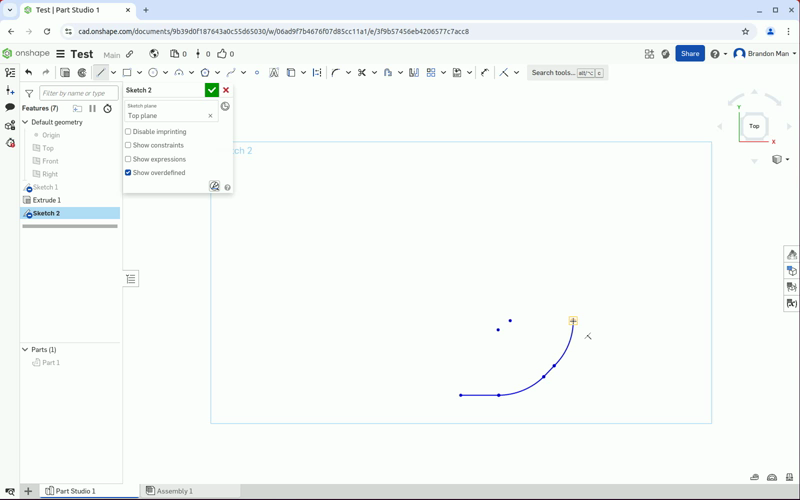
click(573, 320)
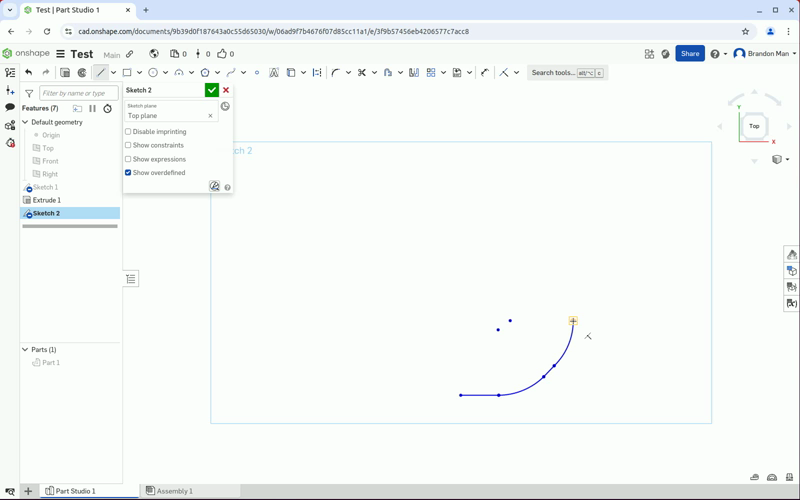
key_down(shift)
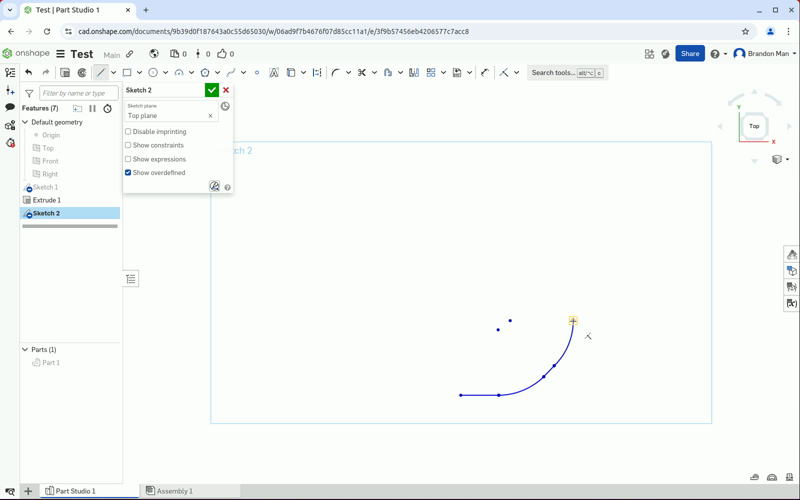
mouse_move(589, 320)
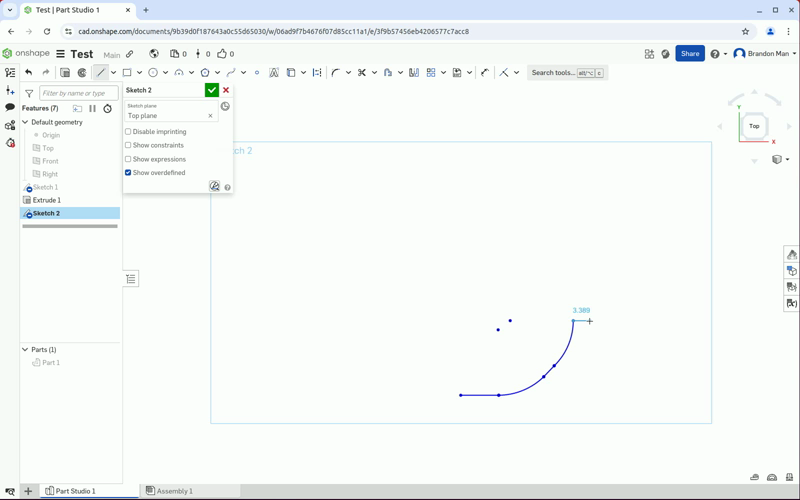
mouse_move(573, 282)
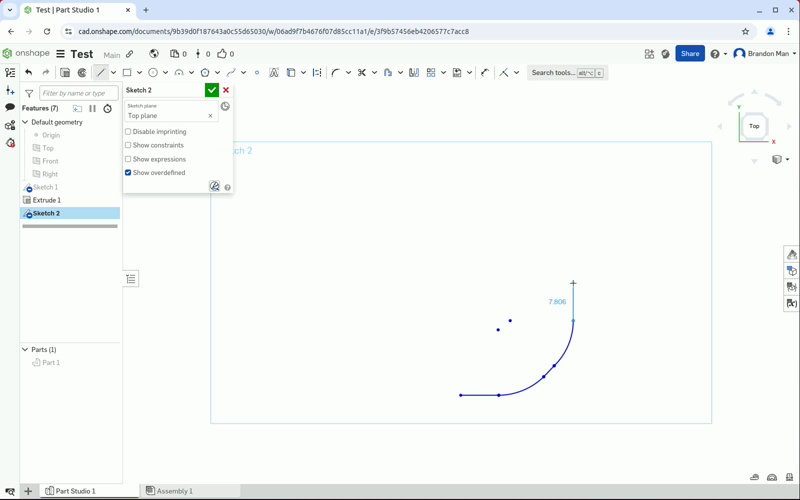
click(573, 282)
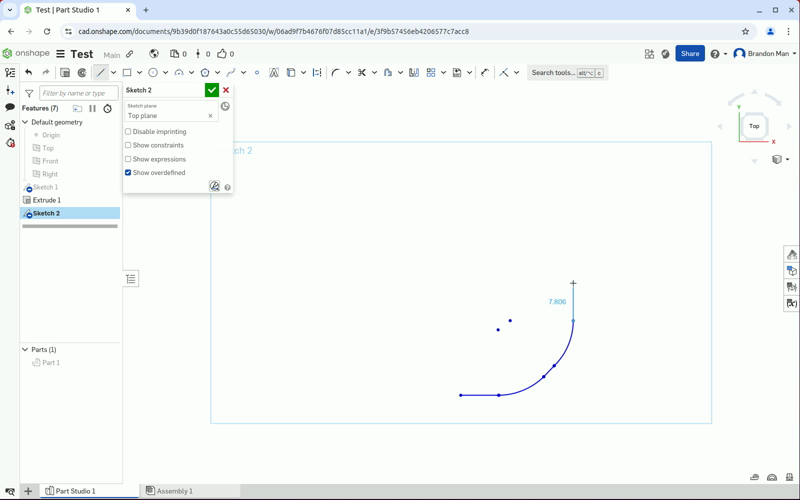
key_up(shift)
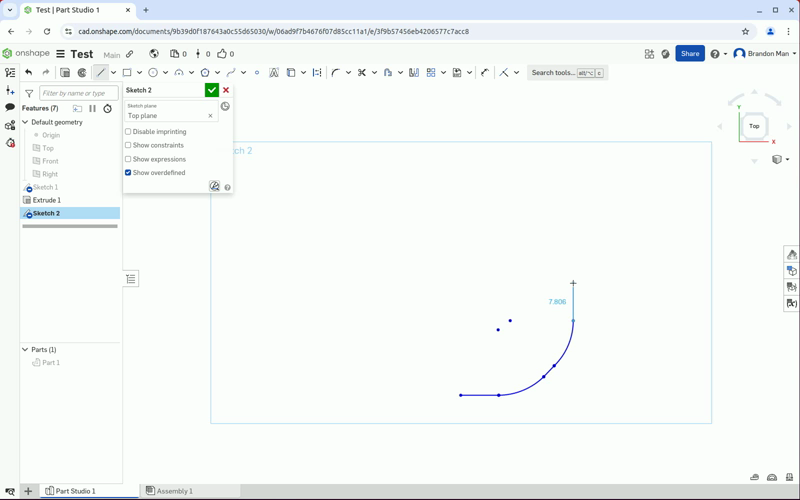
key_down(shift)
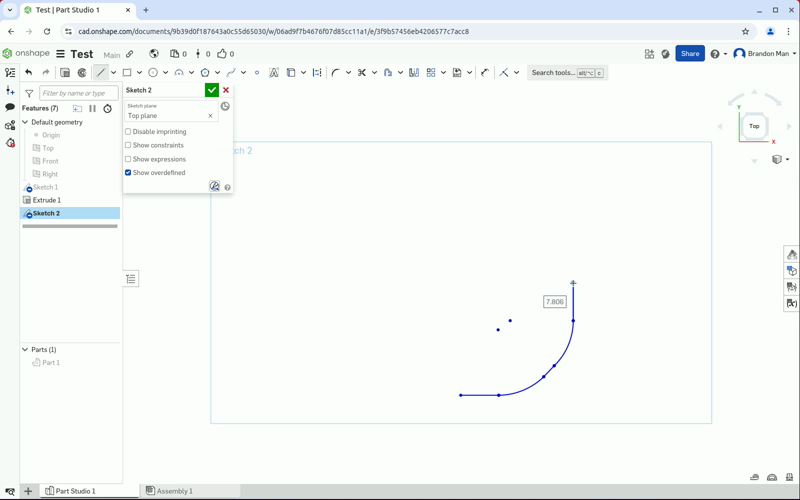
mouse_move(460, 282)
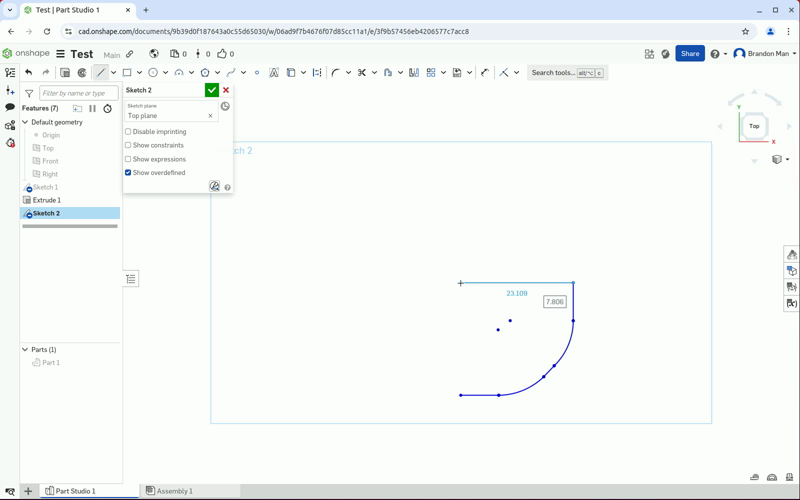
click(460, 282)
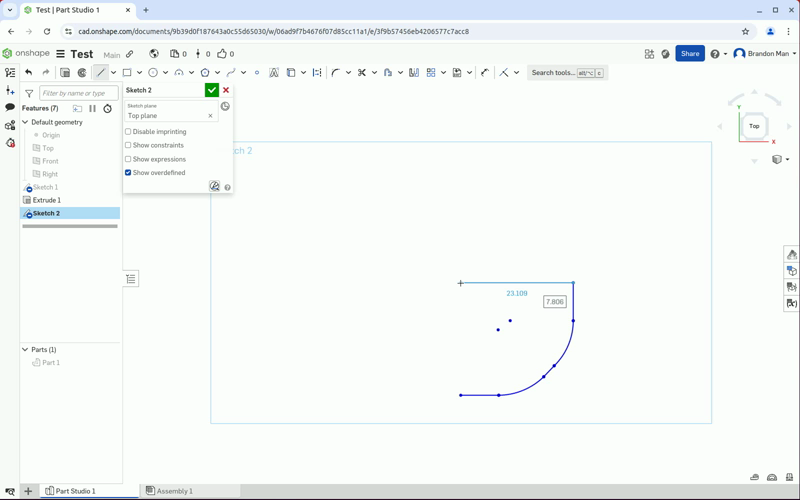
key_up(shift)
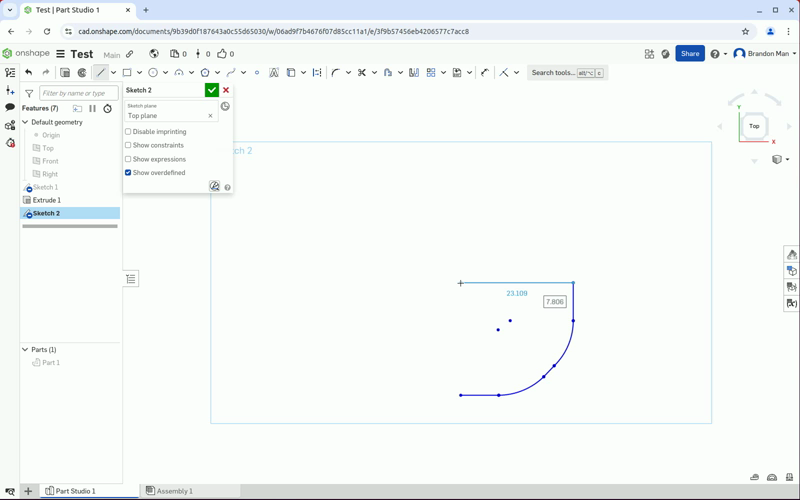
key_down(shift)
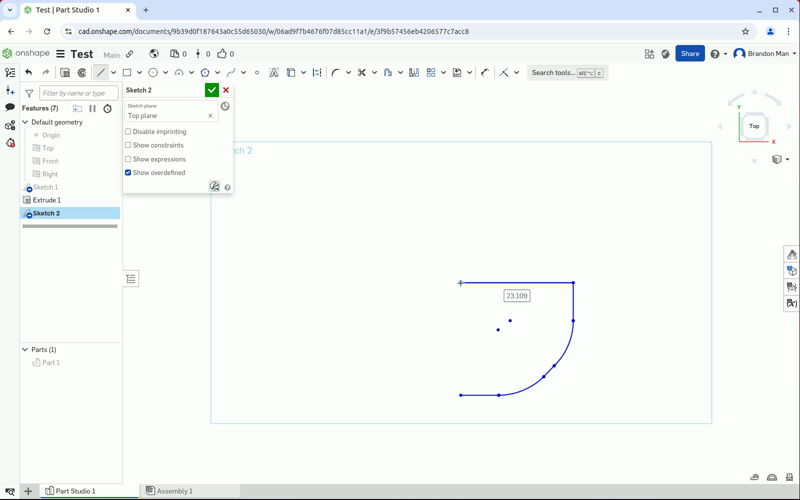
mouse_move(460, 395)
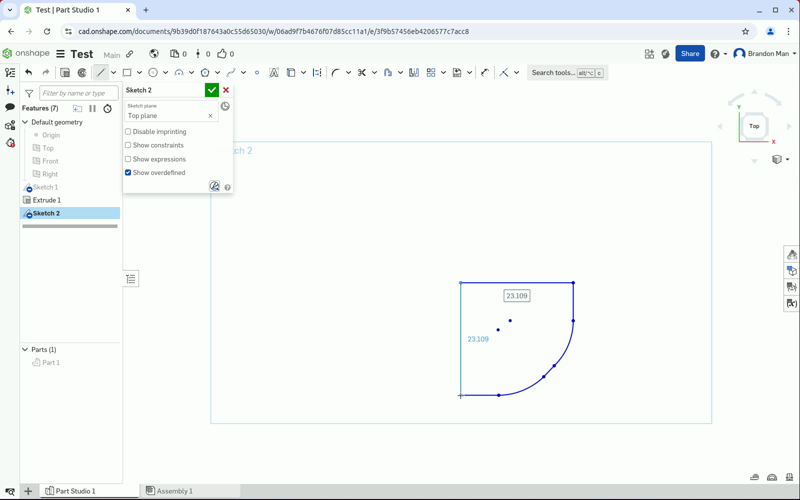
key_up(shift)
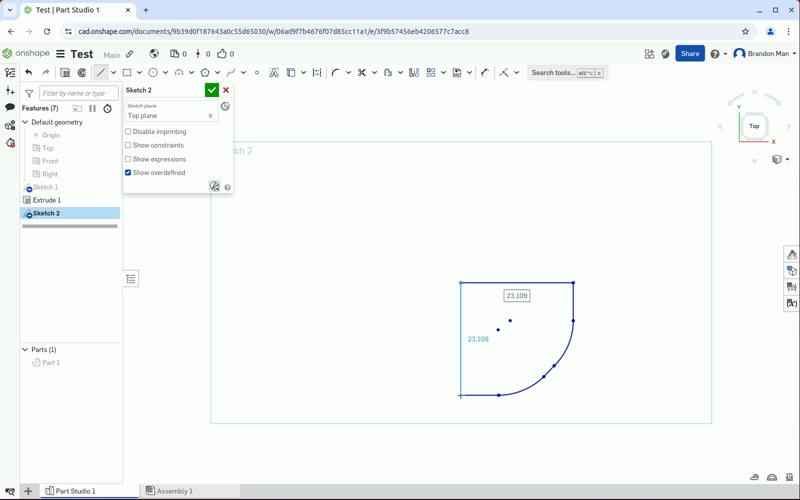
click(460, 395)
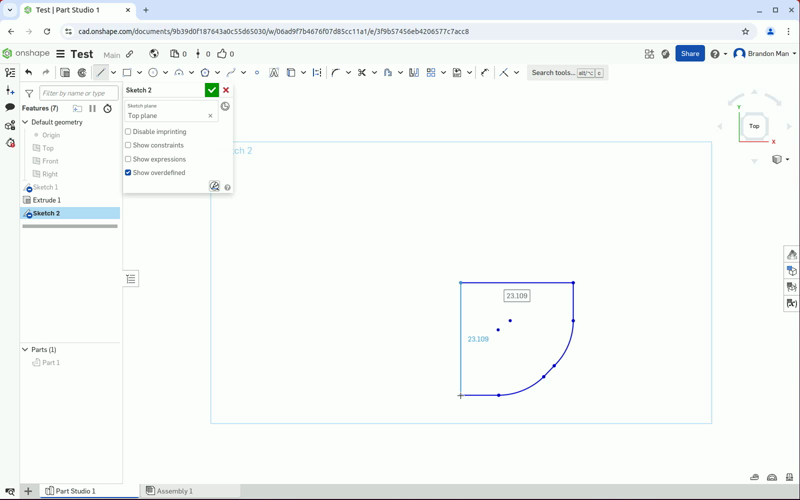
key(esc)
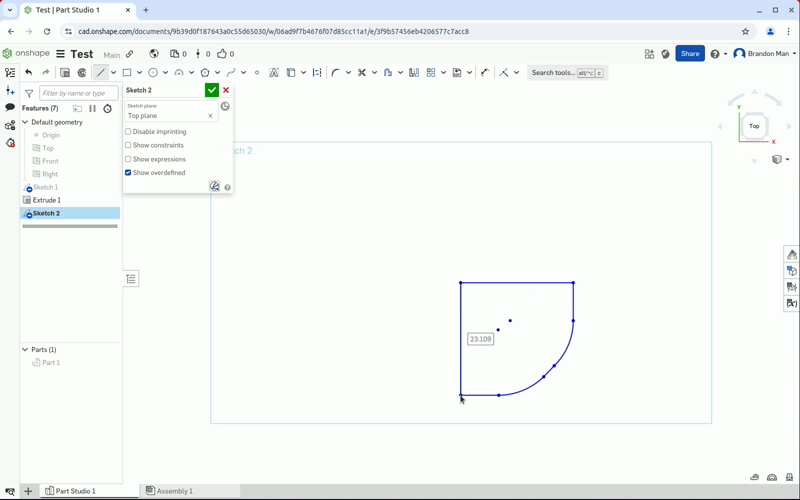
mouse_move(559, 302)
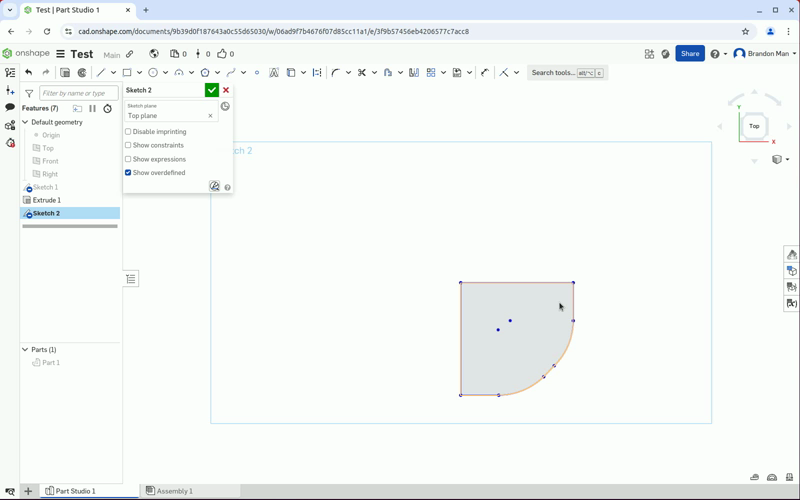
click(559, 302)
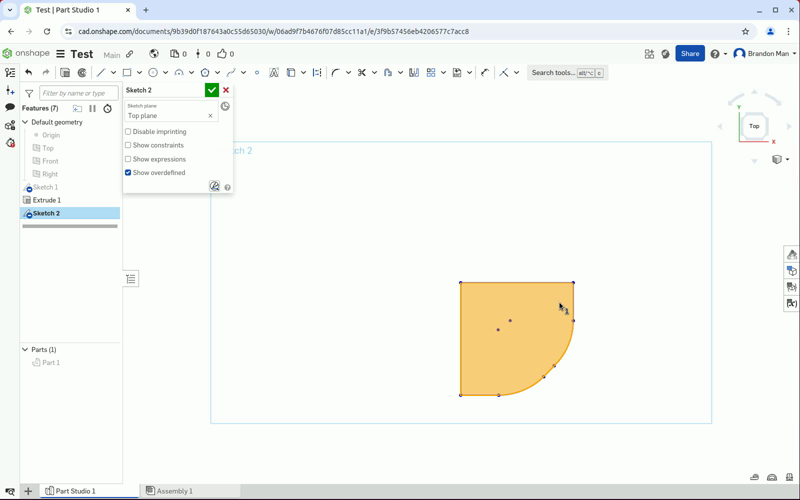
mouse_move(73, 352)
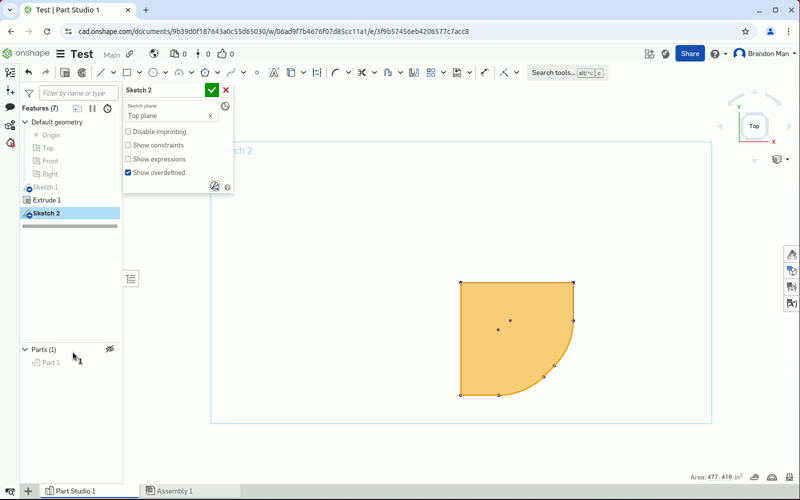
key(shift+y)
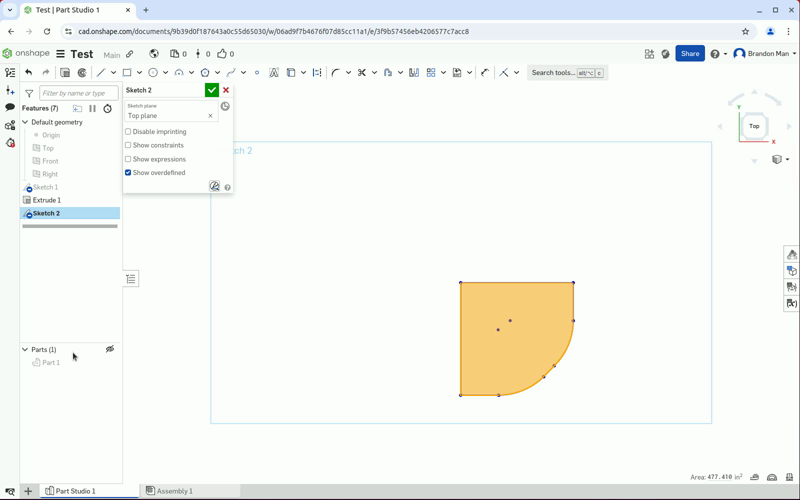
key(shift+e)
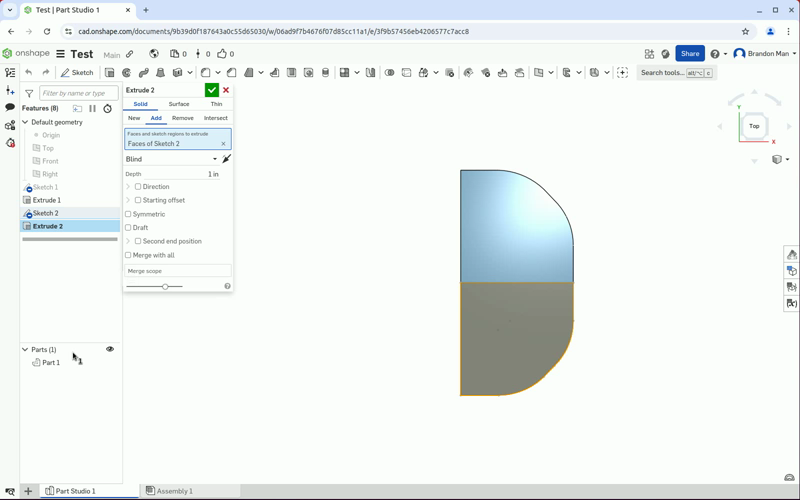
mouse_move(143, 106)
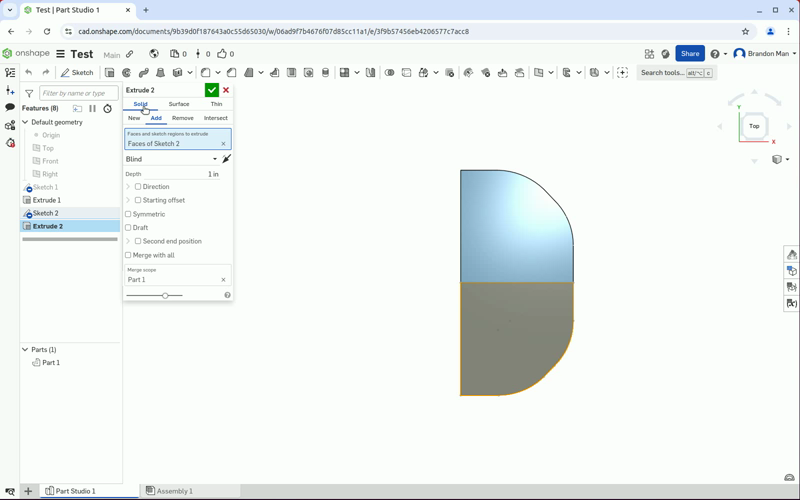
click(143, 106)
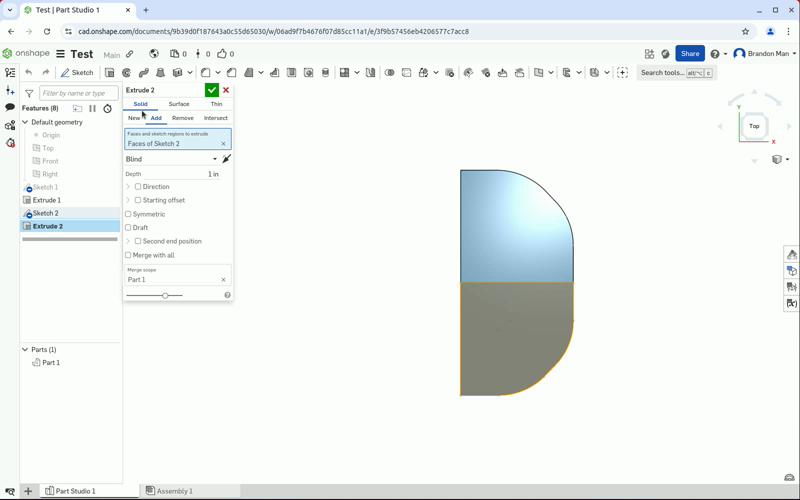
mouse_move(137, 120)
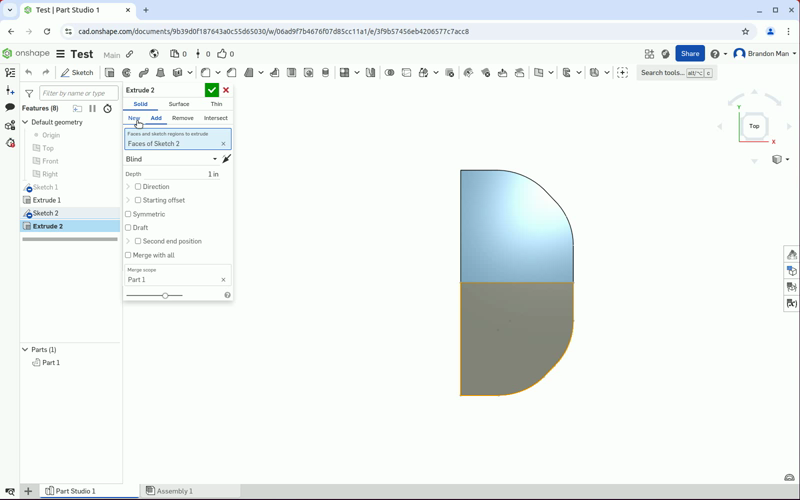
click(137, 120)
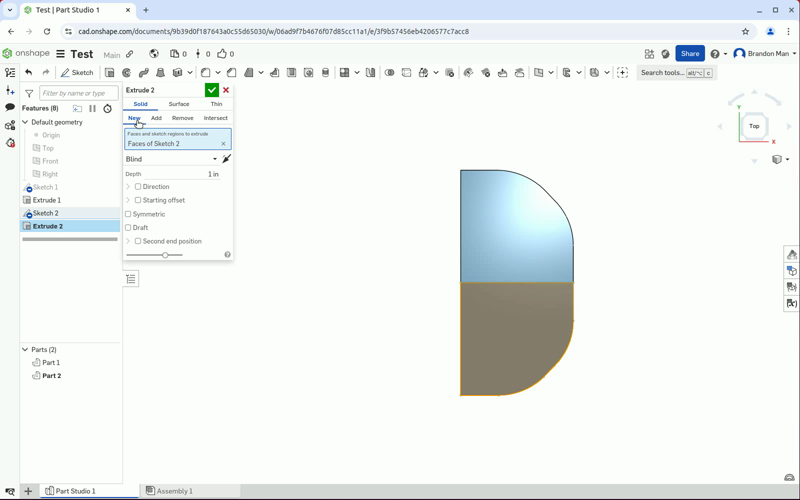
key(tab, 4)
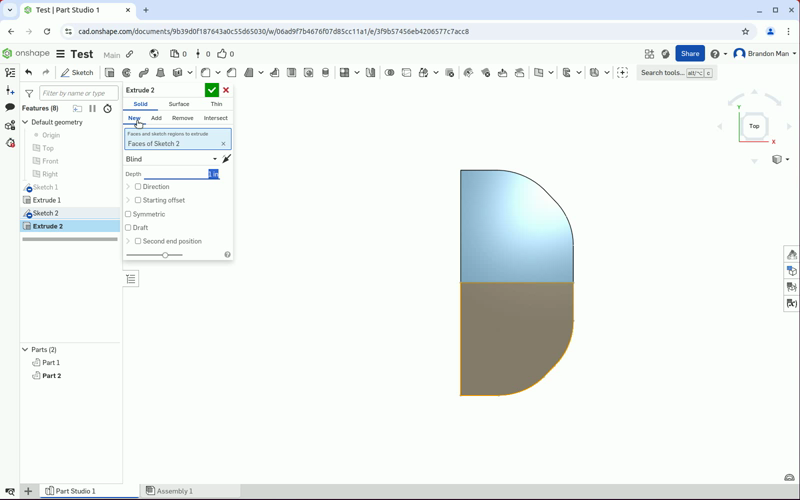
text(9.869)
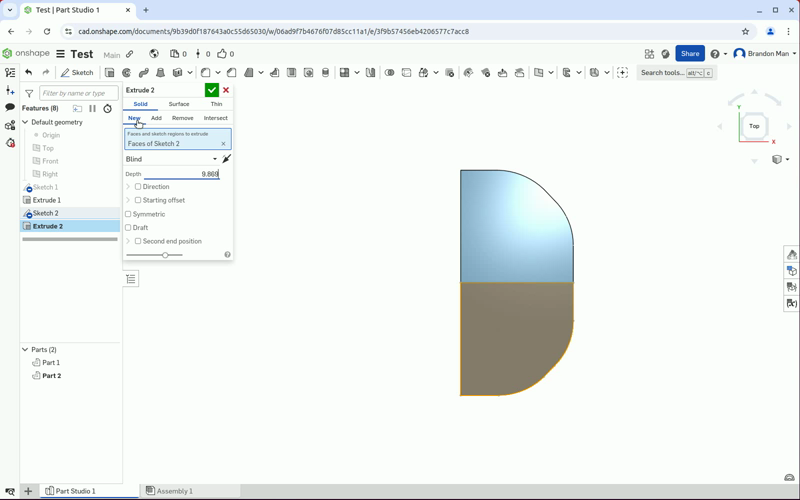
key(enter)
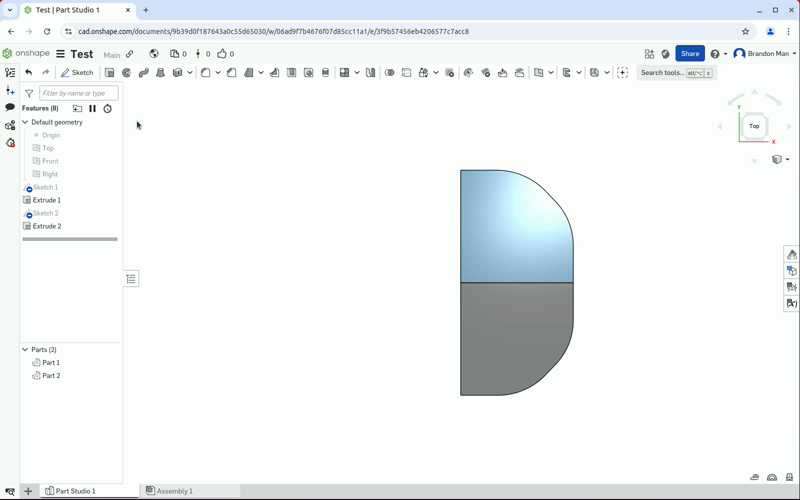
key(shift+h)
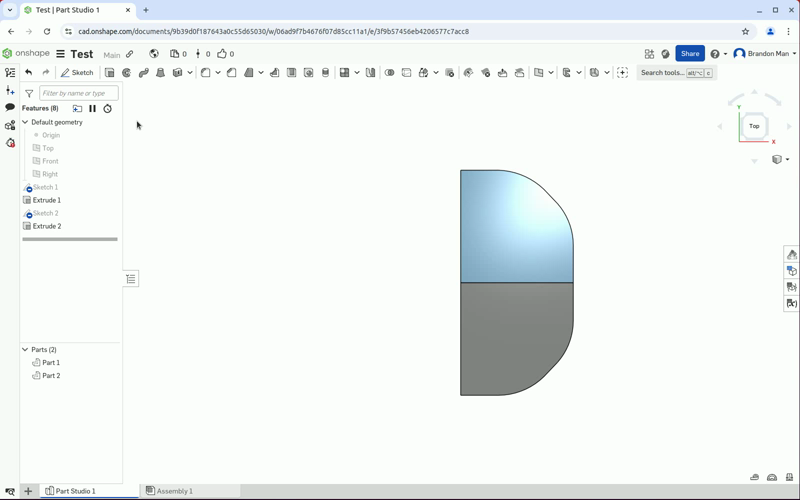
key(shift+h)
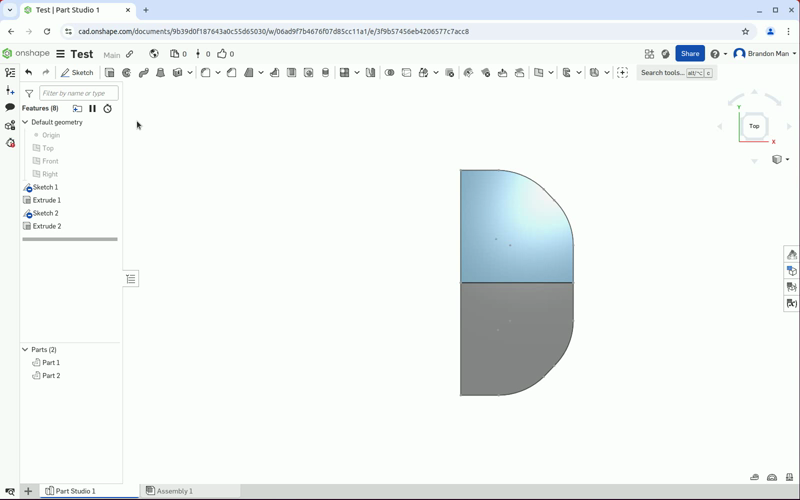
key(shift+7)
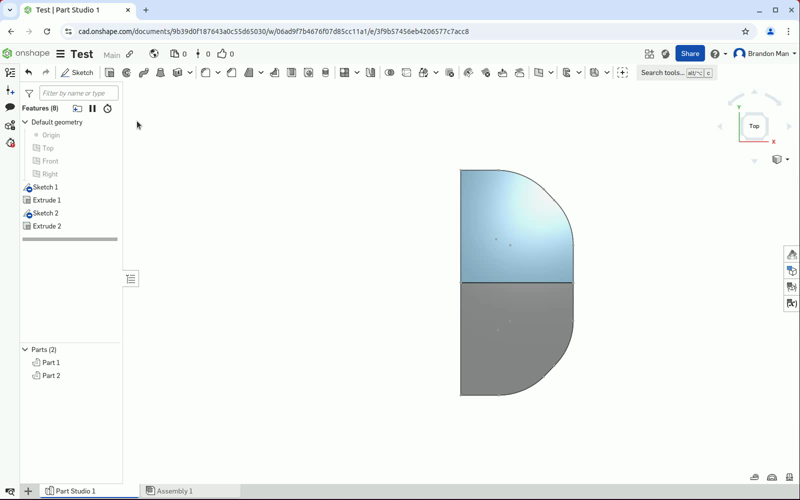
key(up, 3)
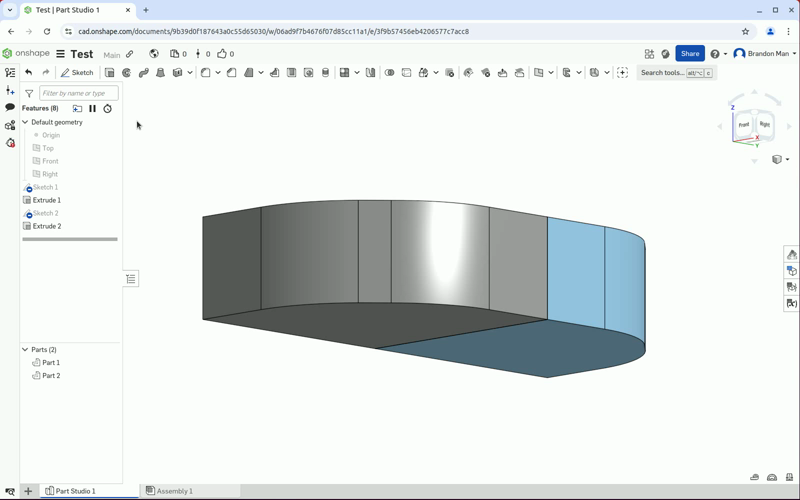
key(left, 3)
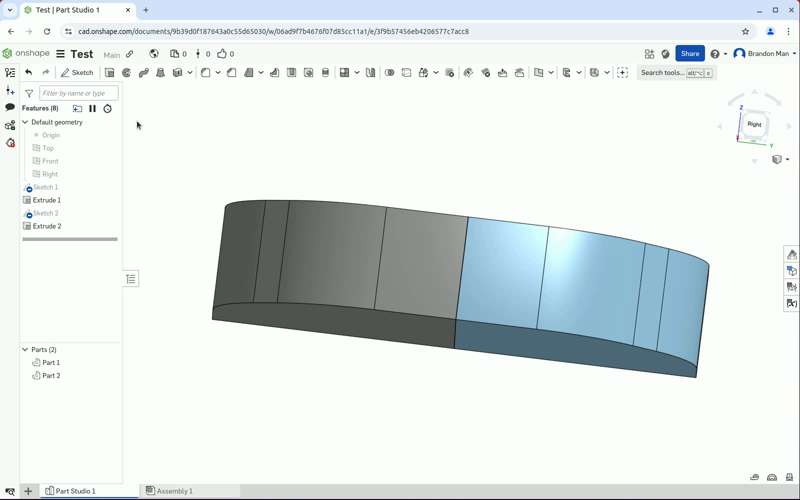
key(right, 3)
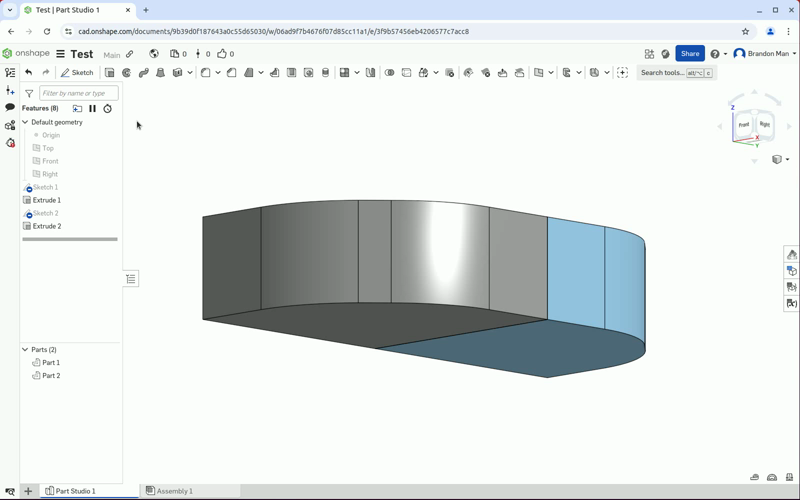
key(down, 3)
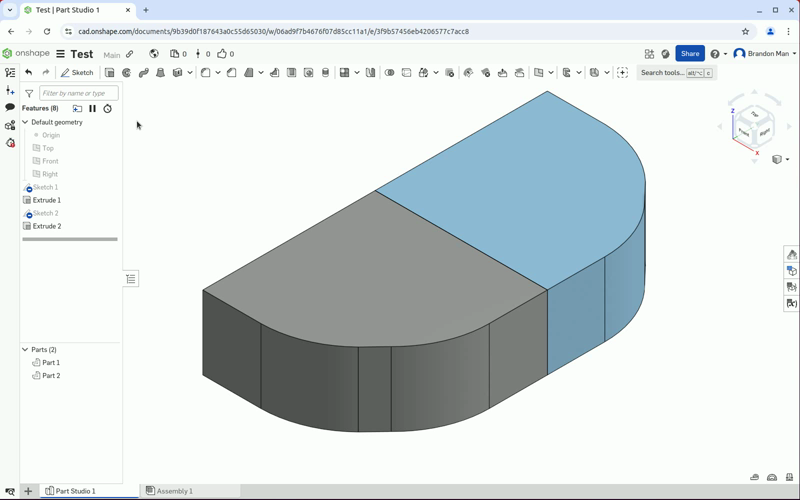
mouse_move(73, 189)
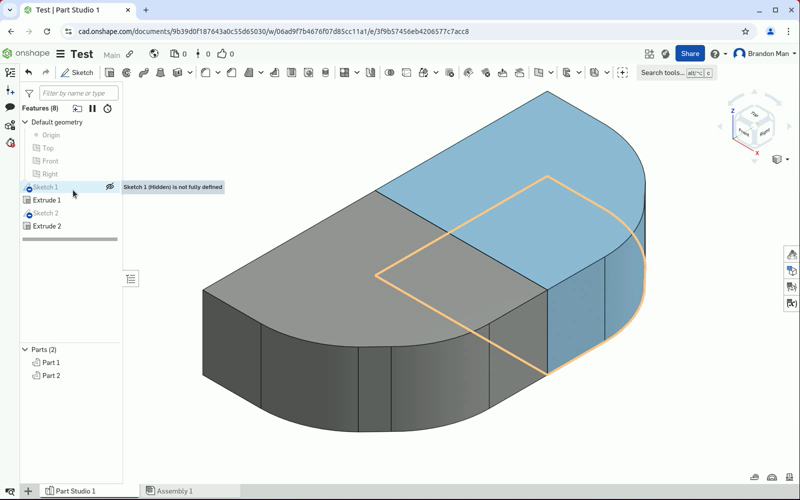
click(73, 189)